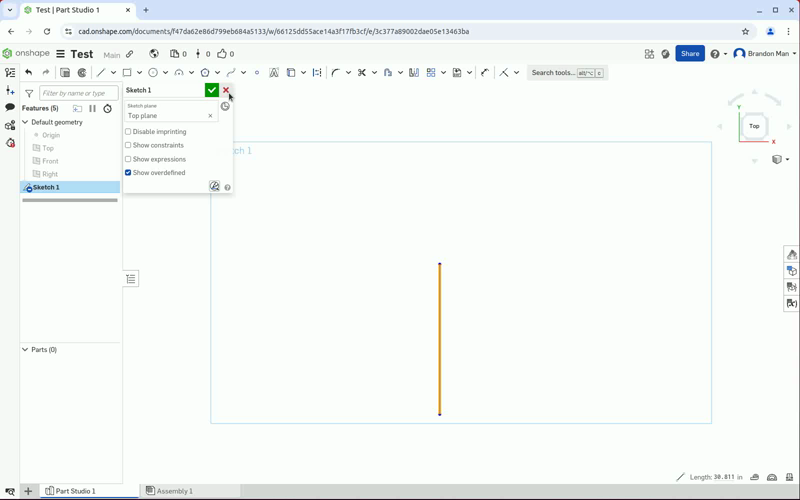
key(shift+h)
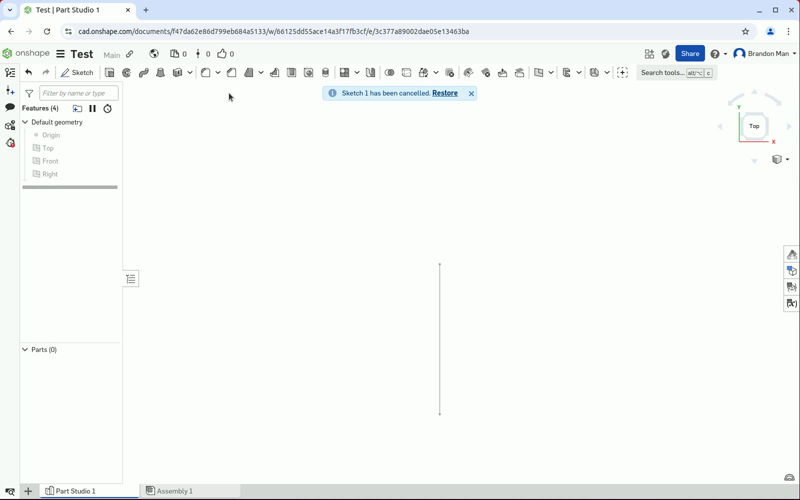
mouse_move(73, 352)
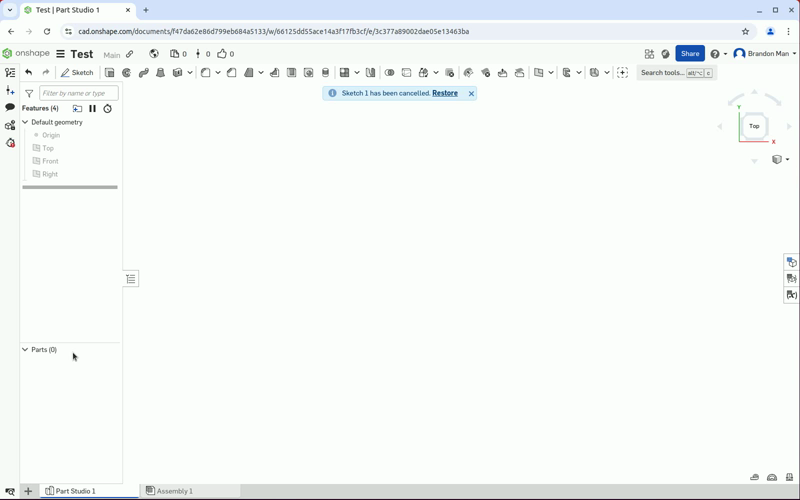
key(y)
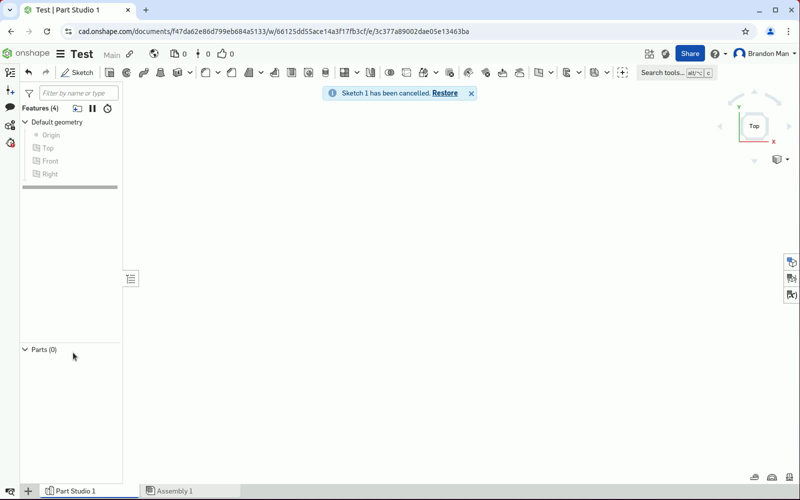
key(shift+p)
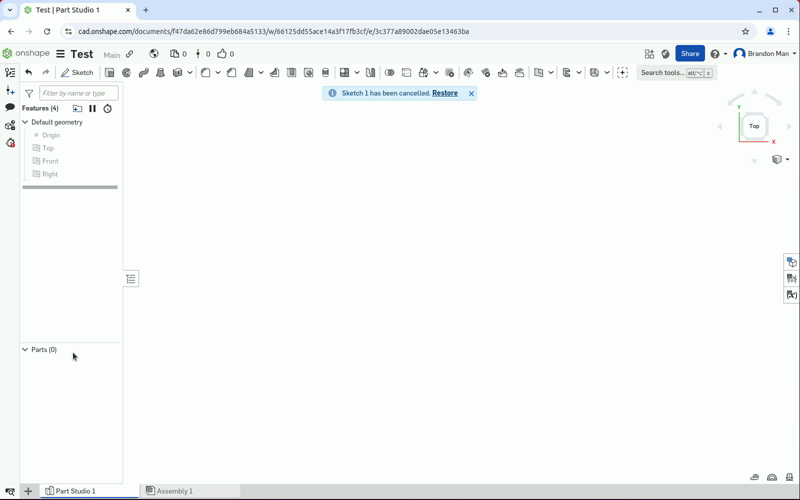
key(space)
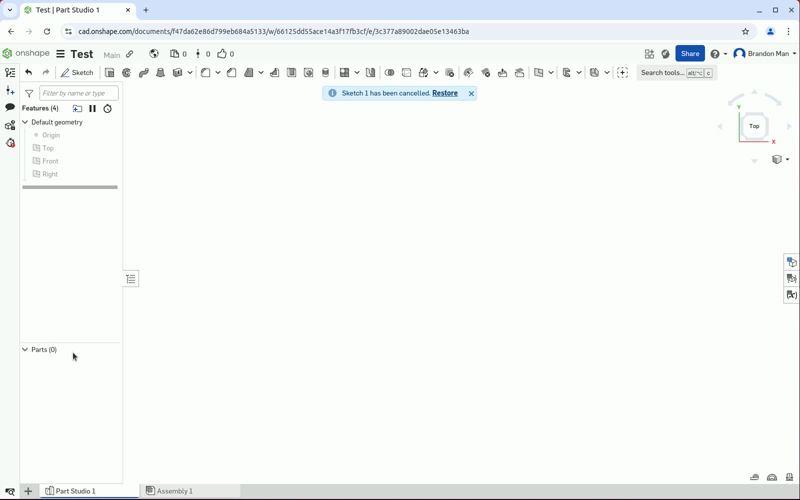
key_down(shift)
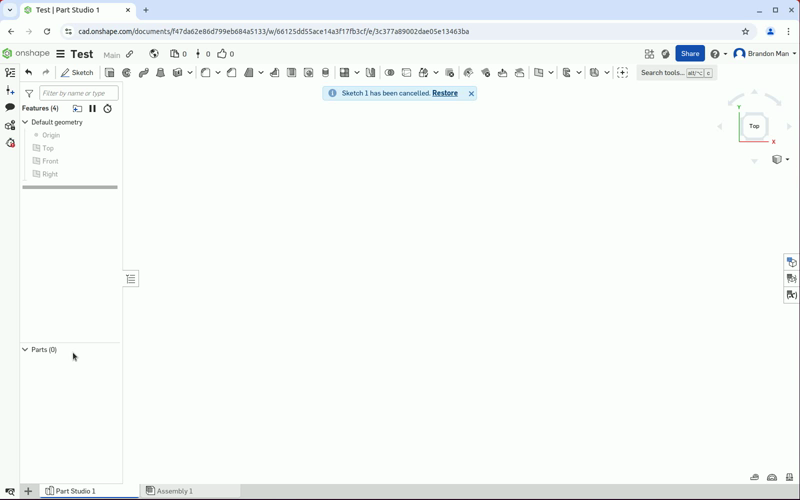
key(up)
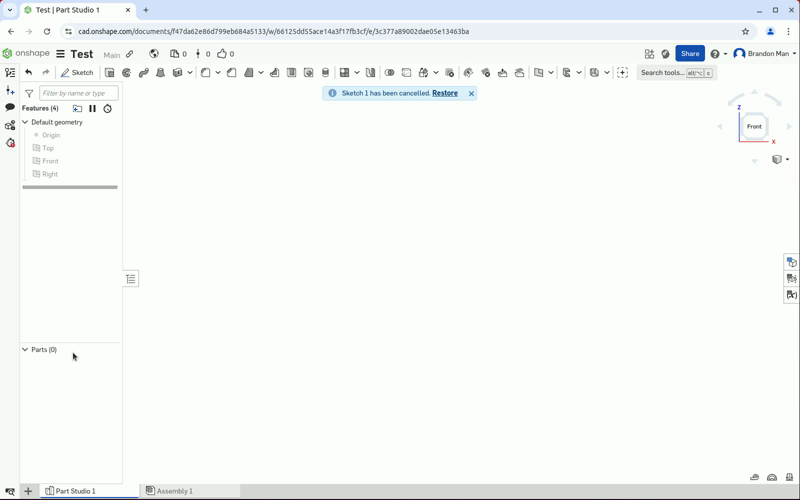
key_up(shift)
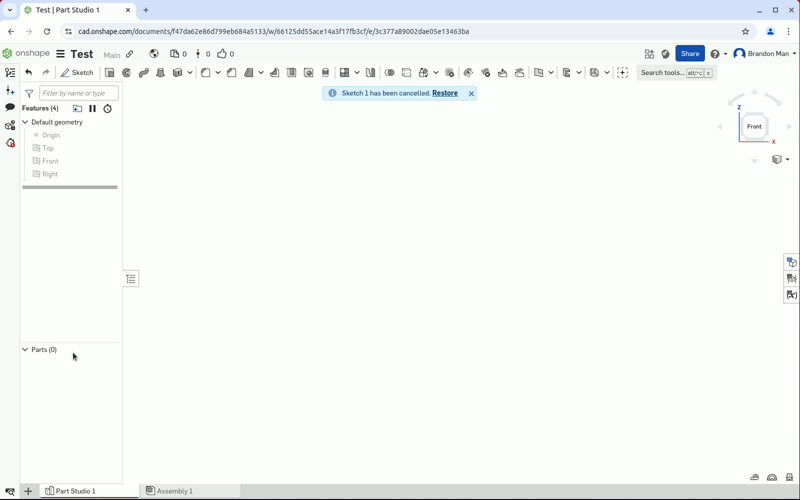
mouse_move(73, 352)
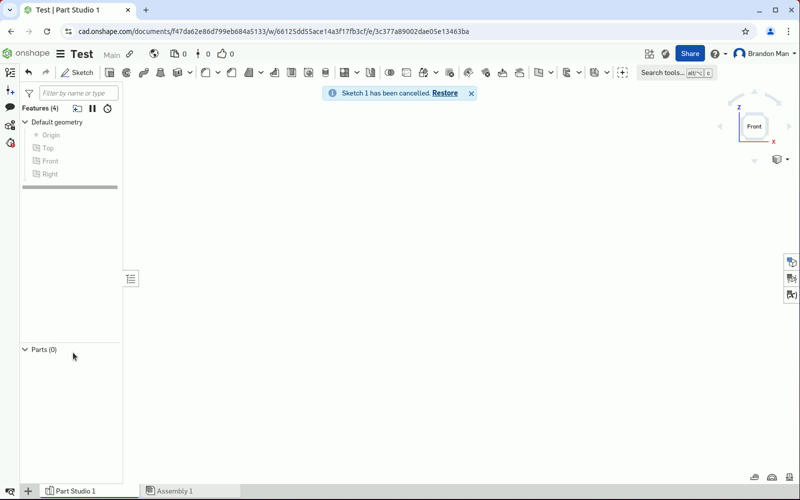
key(shift+y)
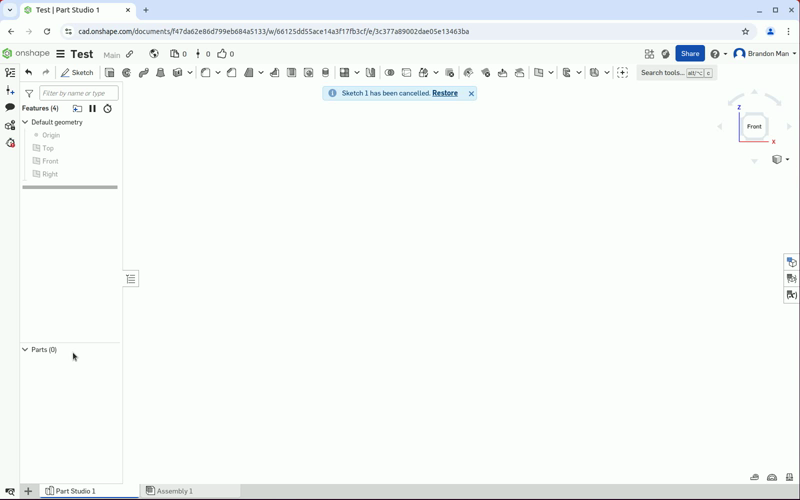
key(shift+s)
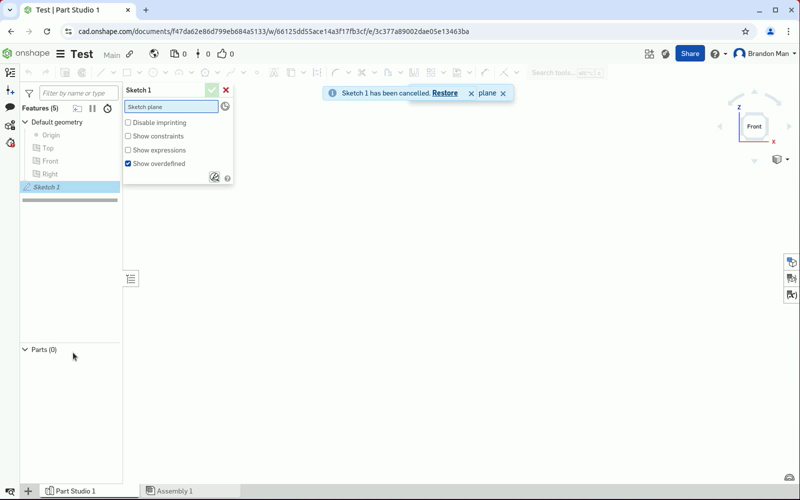
mouse_move(73, 163)
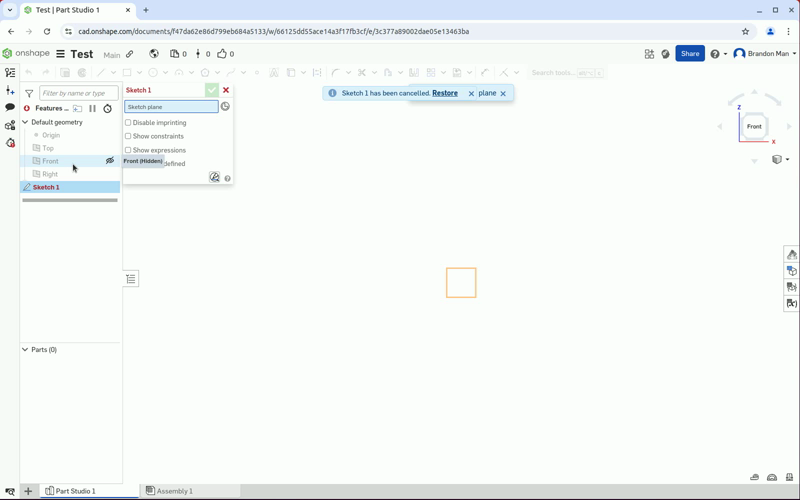
click(73, 163)
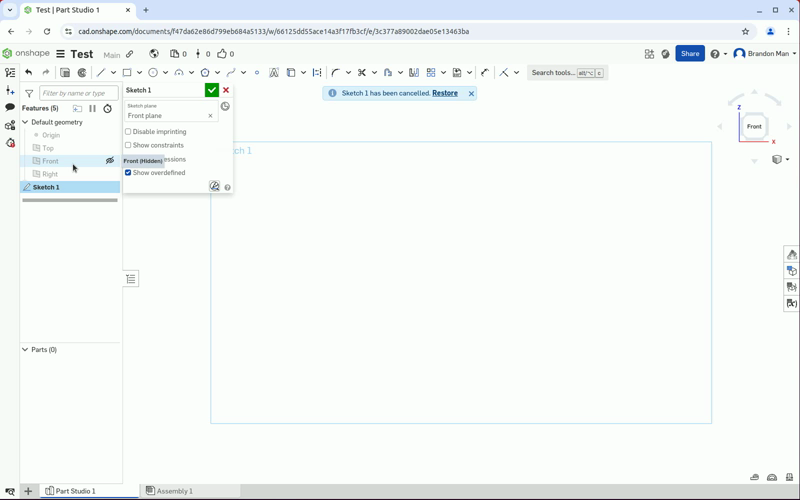
mouse_move(73, 352)
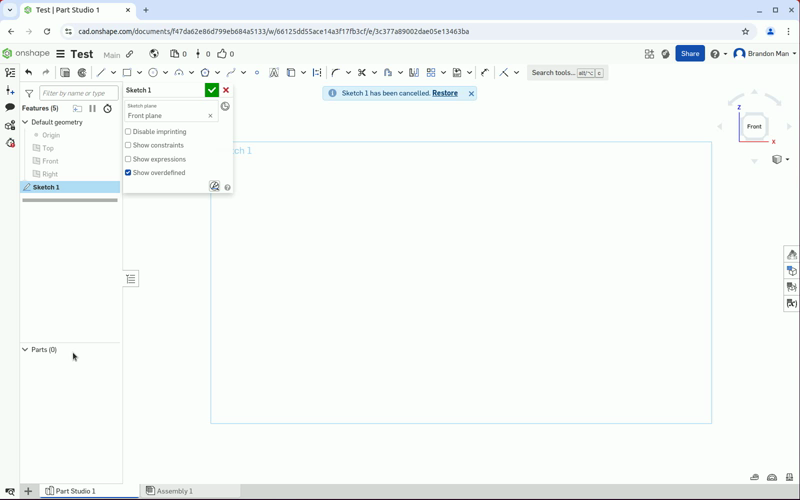
key(y)
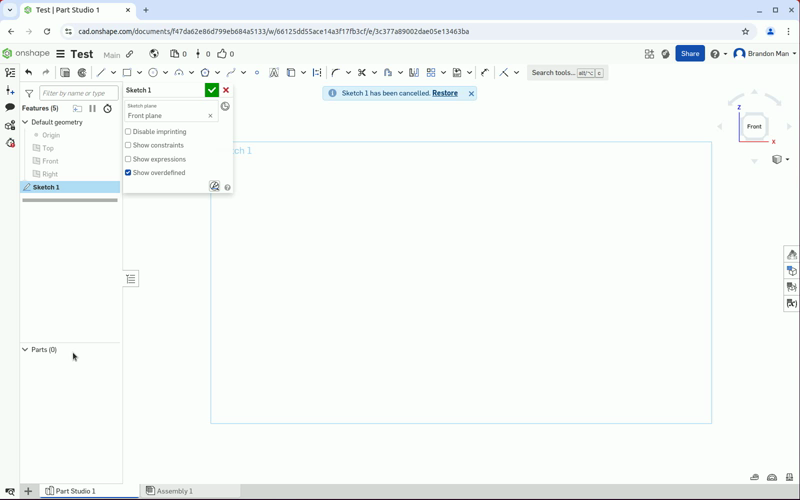
key(l)
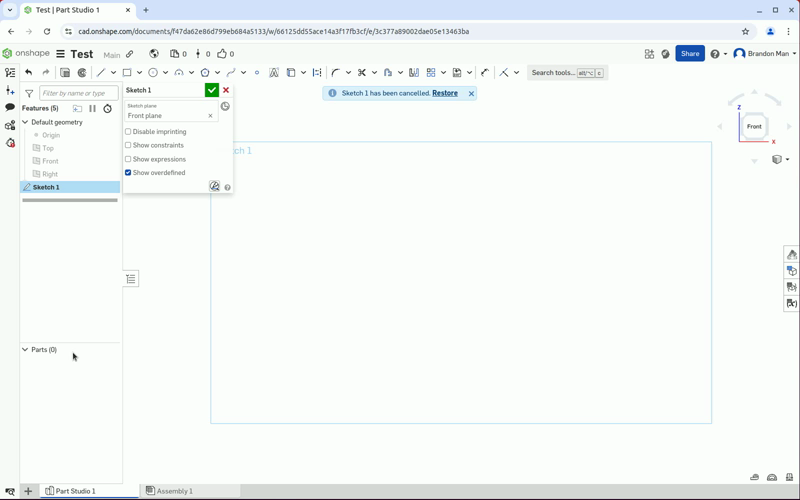
key_down(shift)
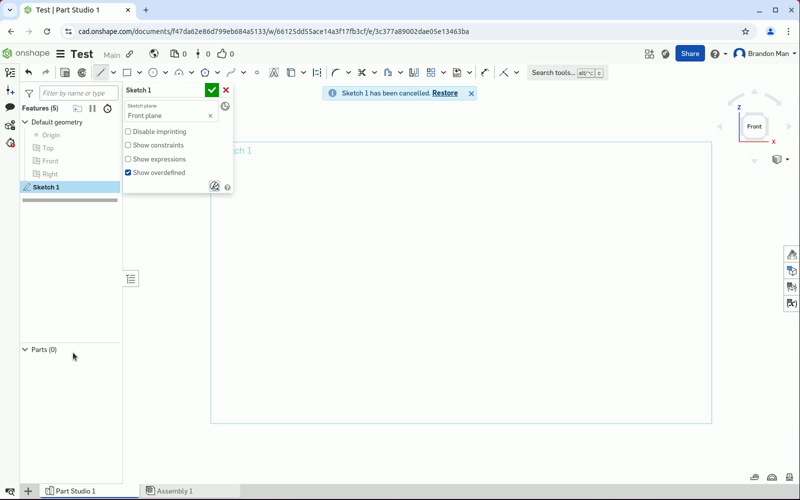
mouse_move(404, 282)
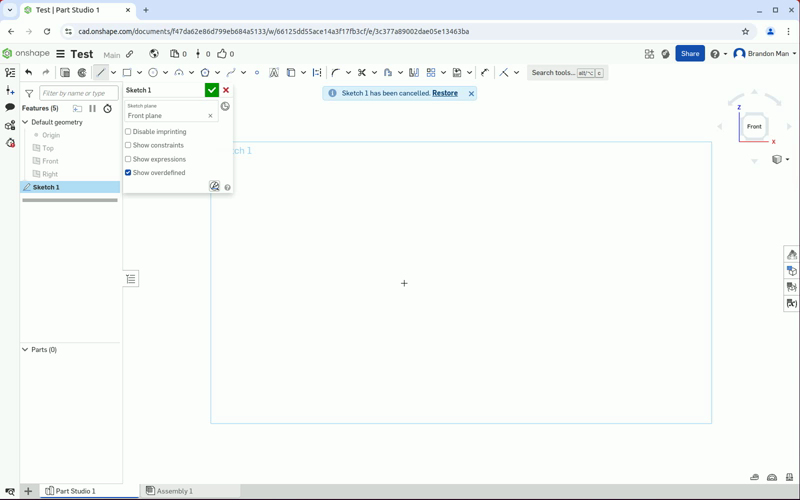
click(404, 282)
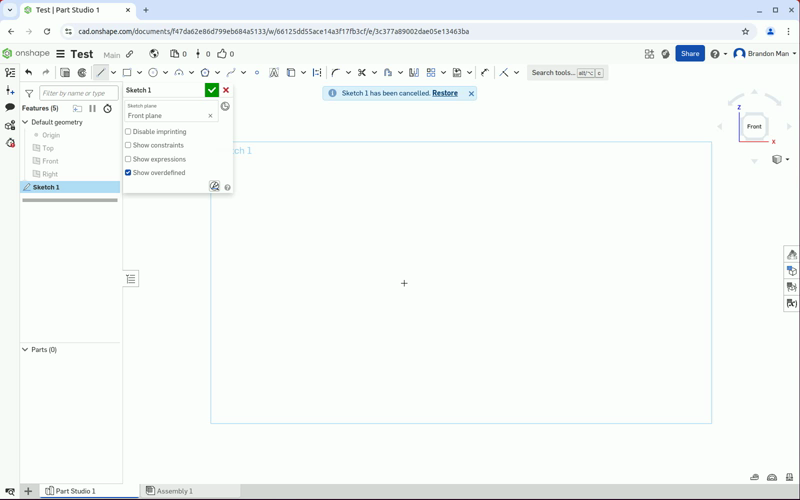
key_up(shift)
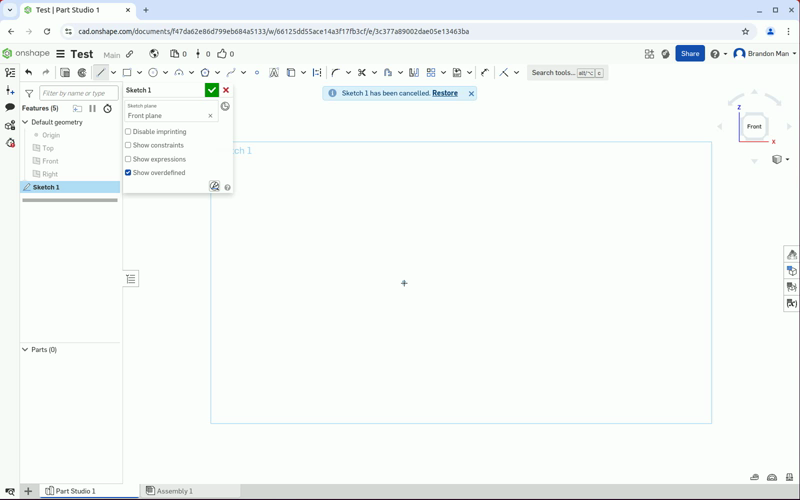
key_down(shift)
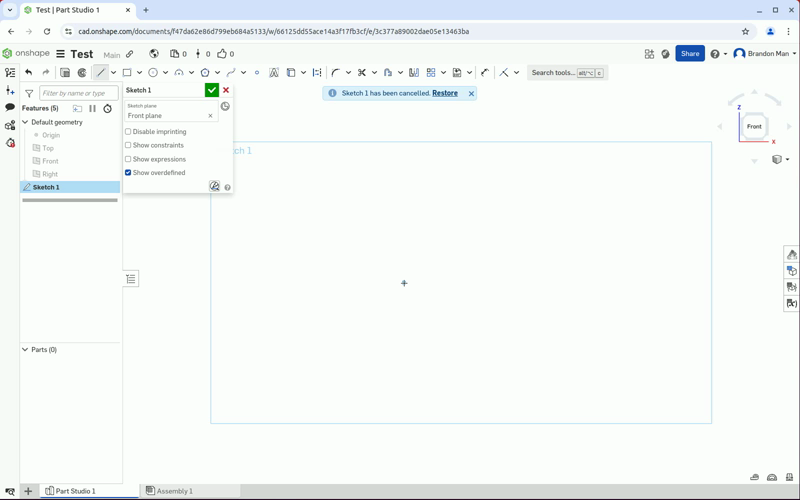
mouse_move(434, 282)
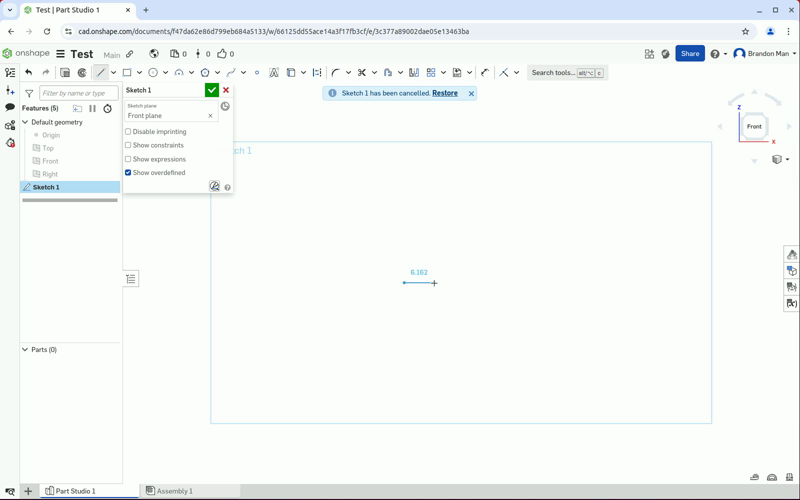
mouse_move(461, 282)
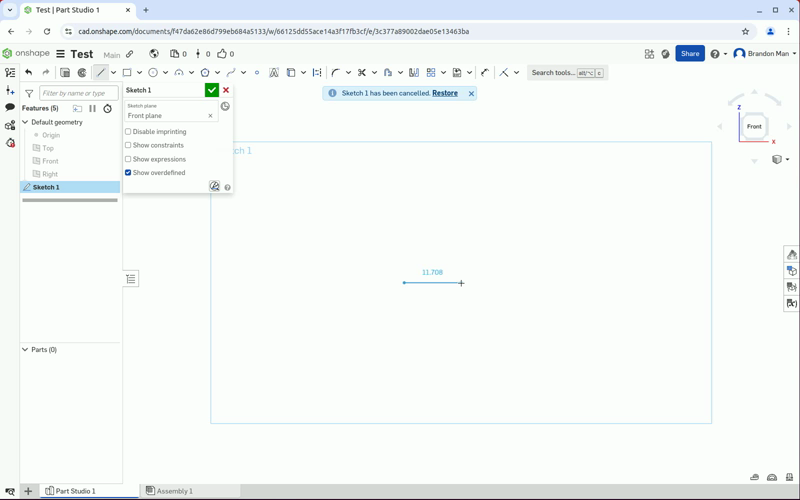
click(461, 282)
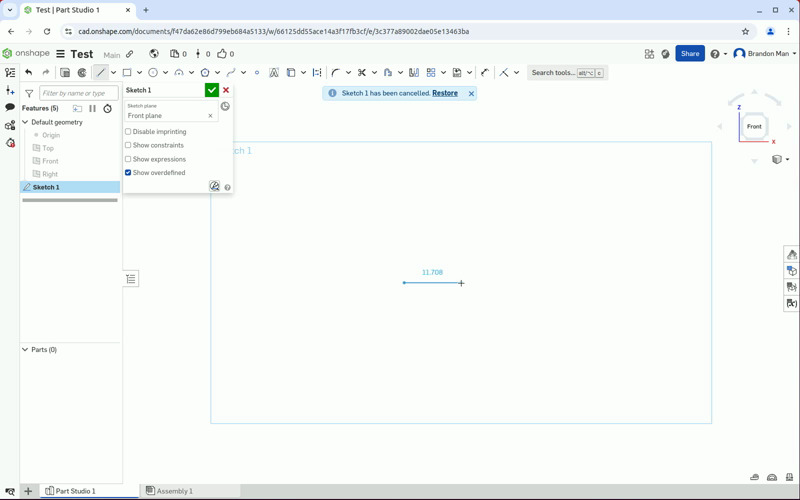
key_up(shift)
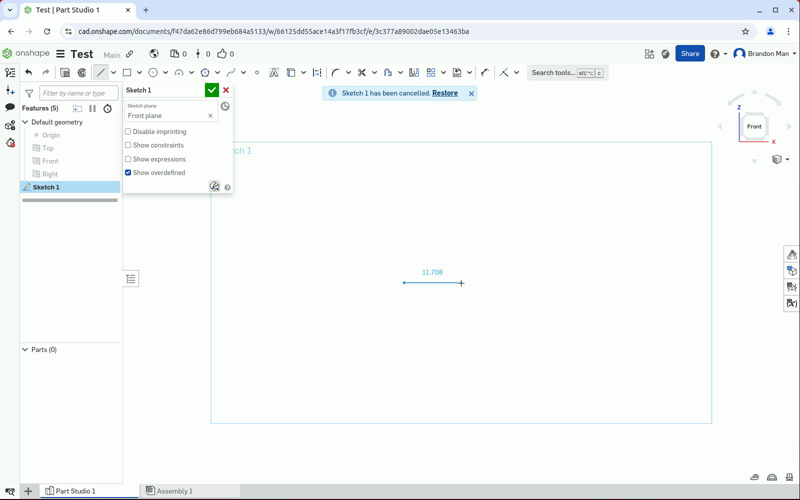
key_down(shift)
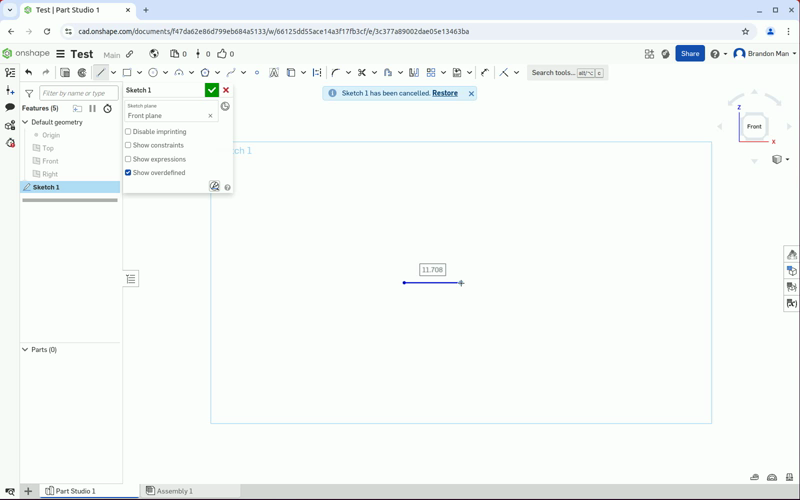
mouse_move(461, 170)
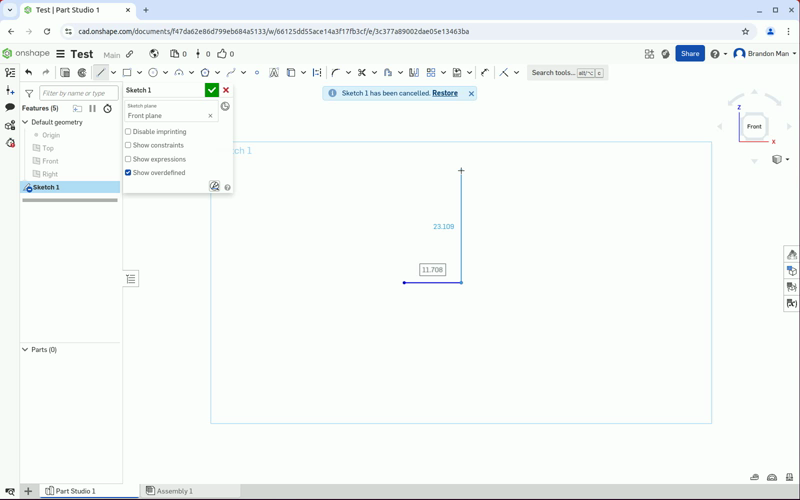
click(461, 170)
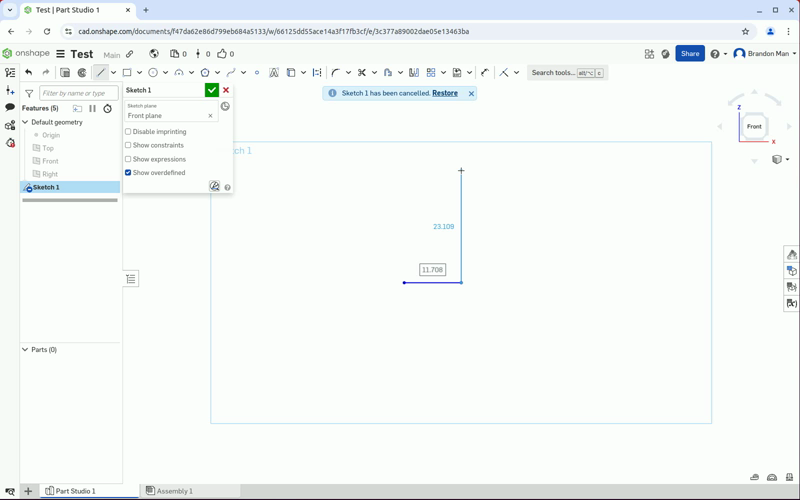
key_up(shift)
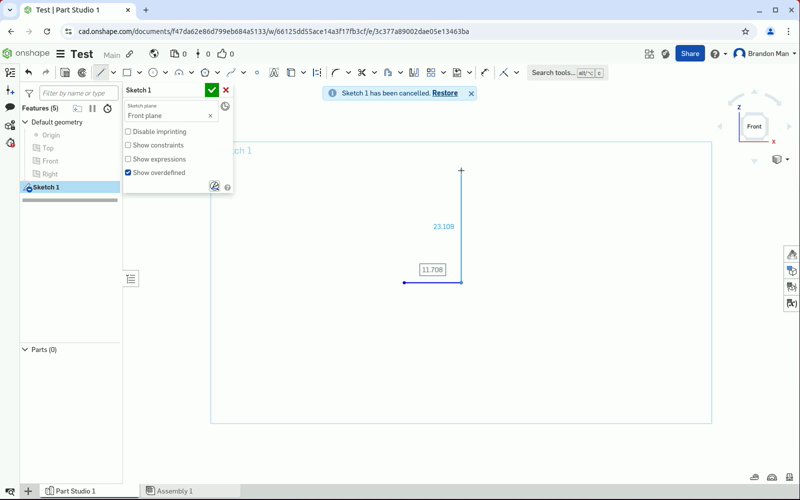
key_down(shift)
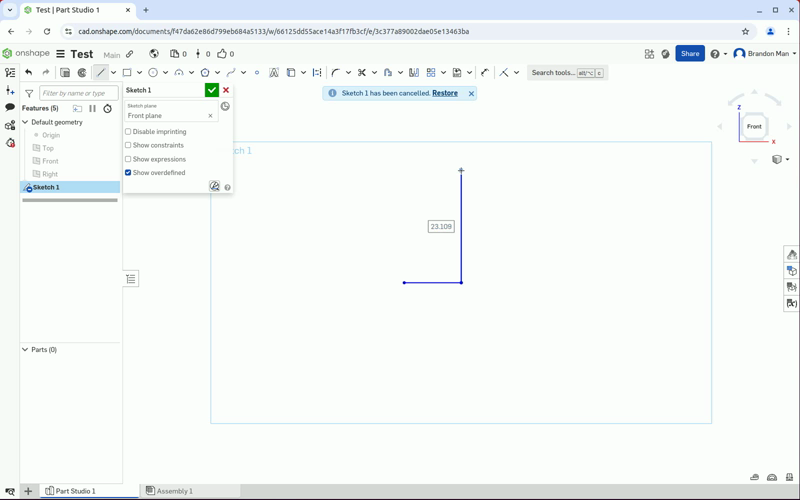
mouse_move(491, 170)
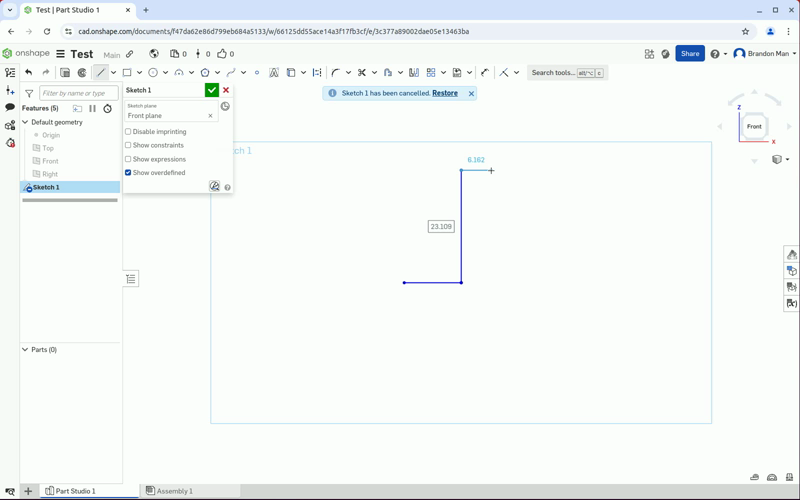
mouse_move(404, 170)
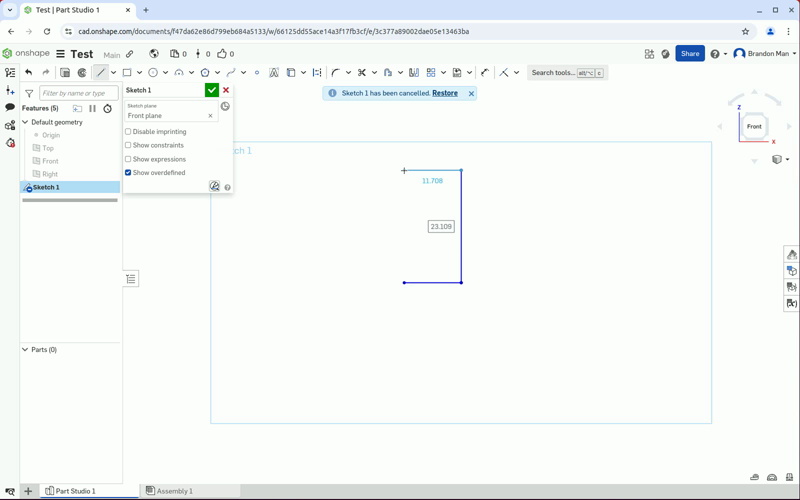
click(404, 170)
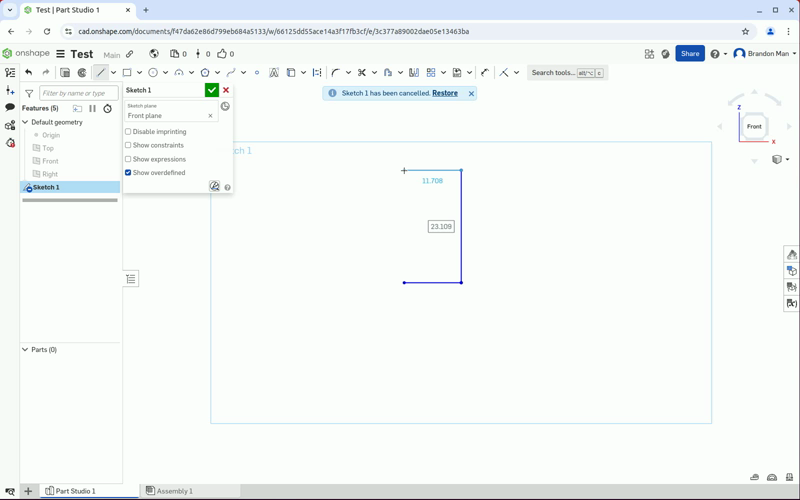
key_up(shift)
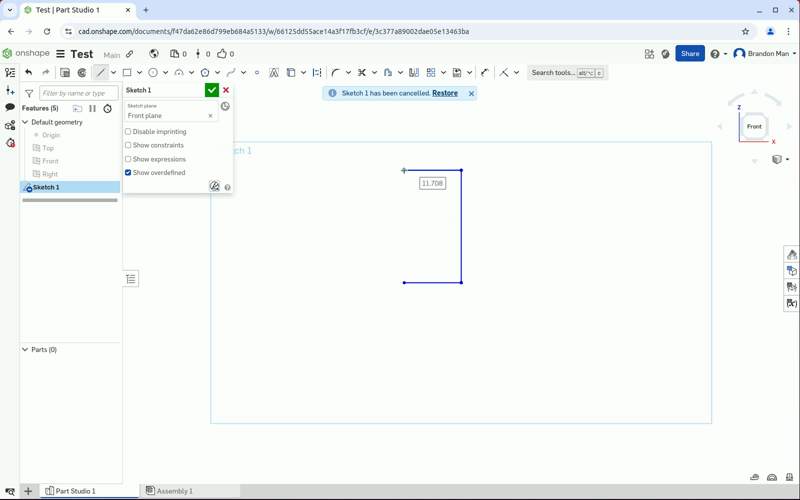
key_down(shift)
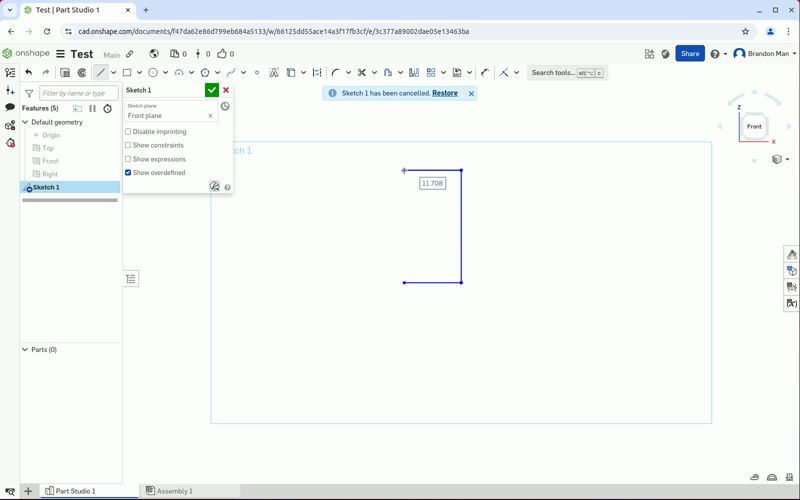
mouse_move(404, 282)
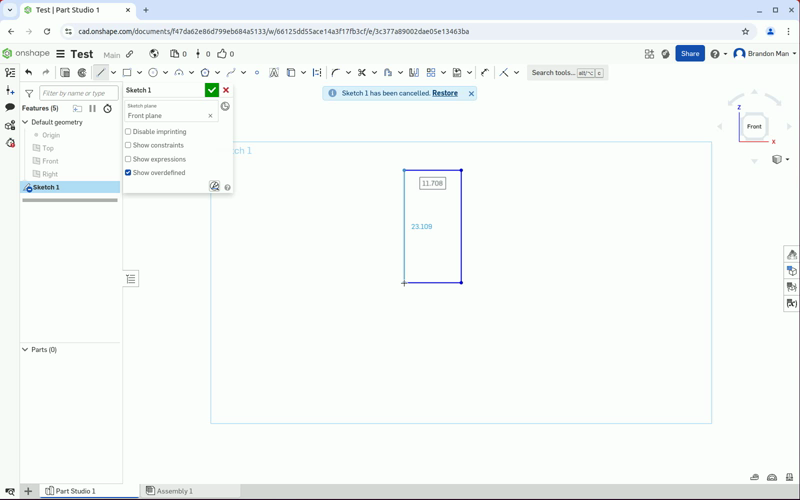
key_up(shift)
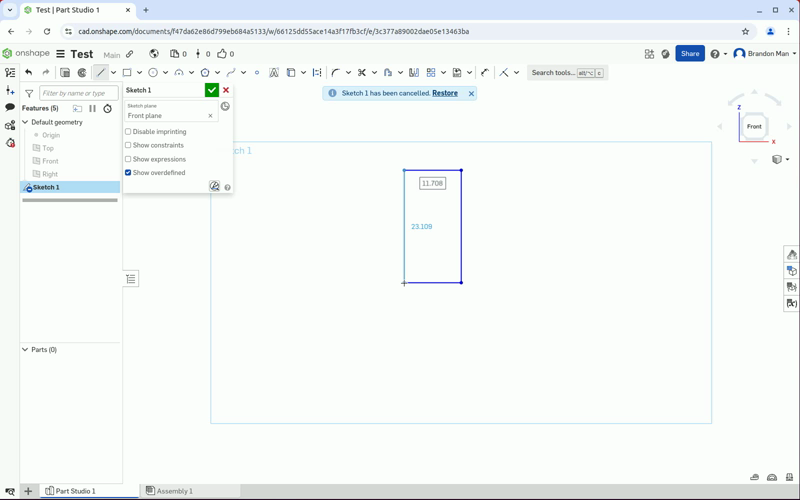
click(404, 282)
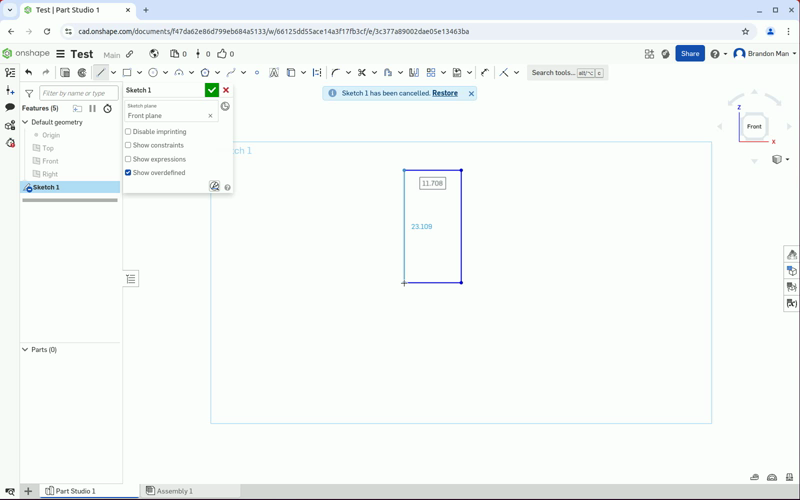
key(esc)
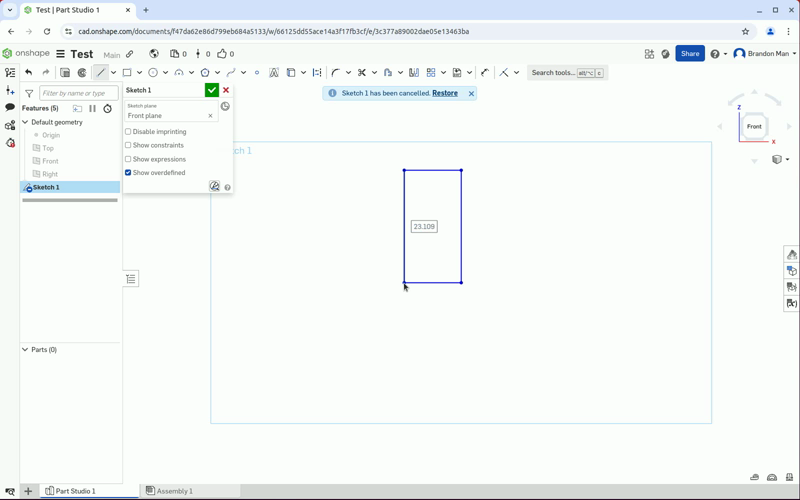
mouse_move(443, 187)
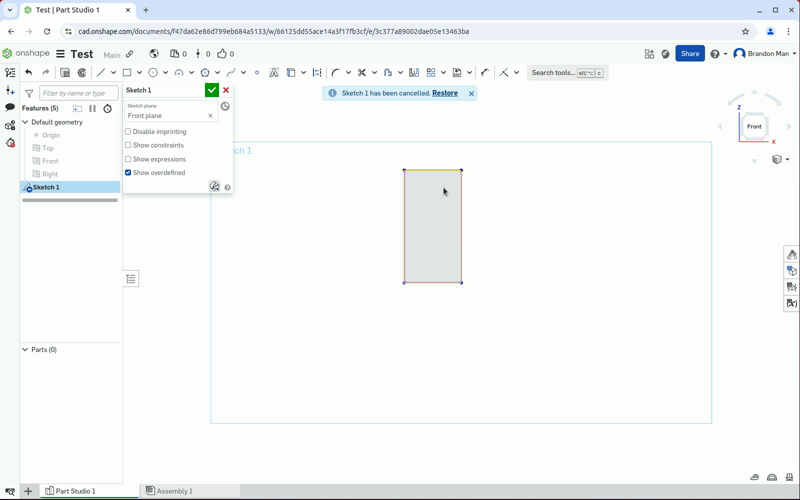
click(443, 187)
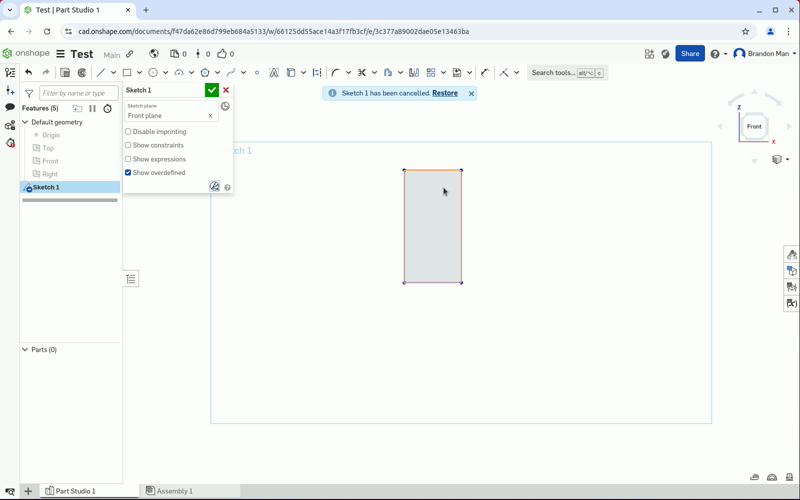
mouse_move(73, 352)
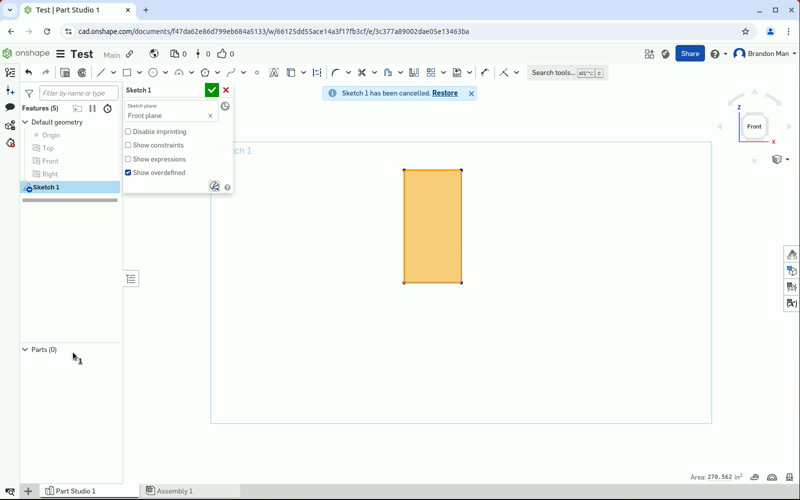
key(shift+y)
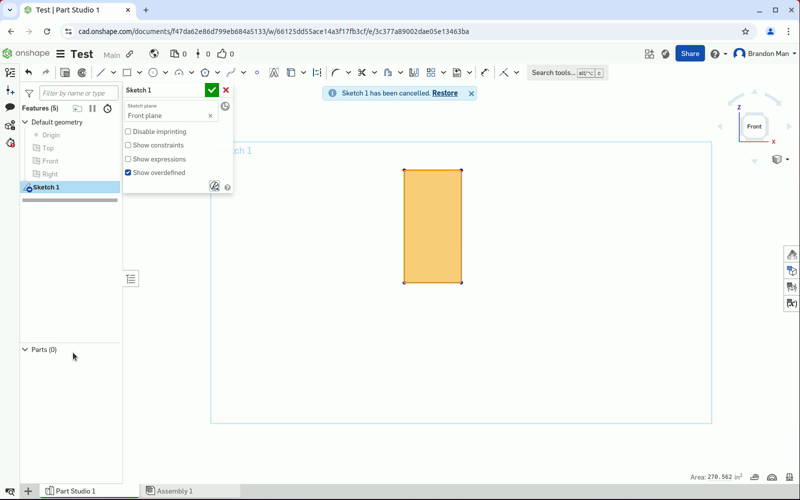
key(shift+e)
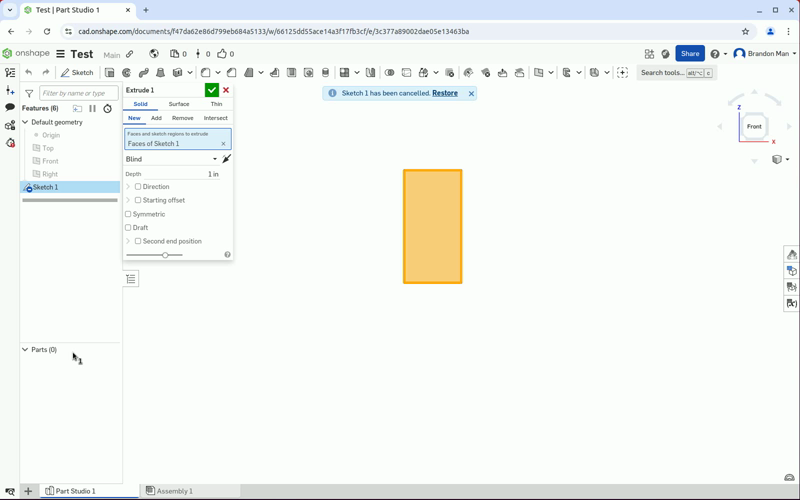
mouse_move(143, 106)
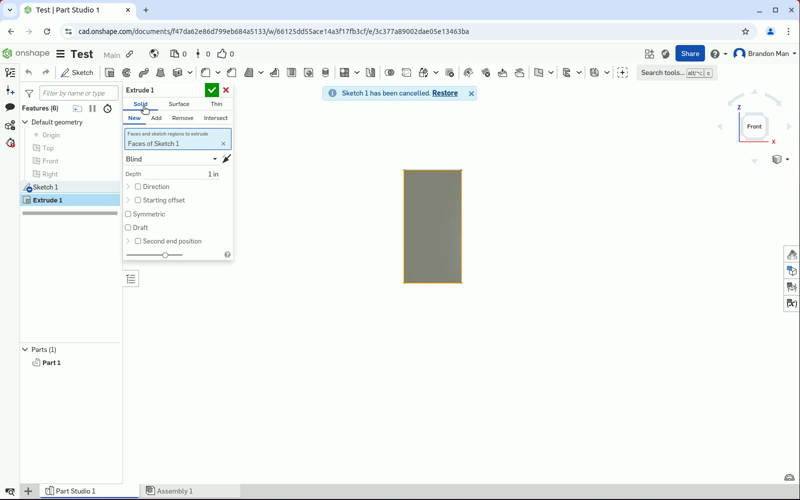
click(143, 106)
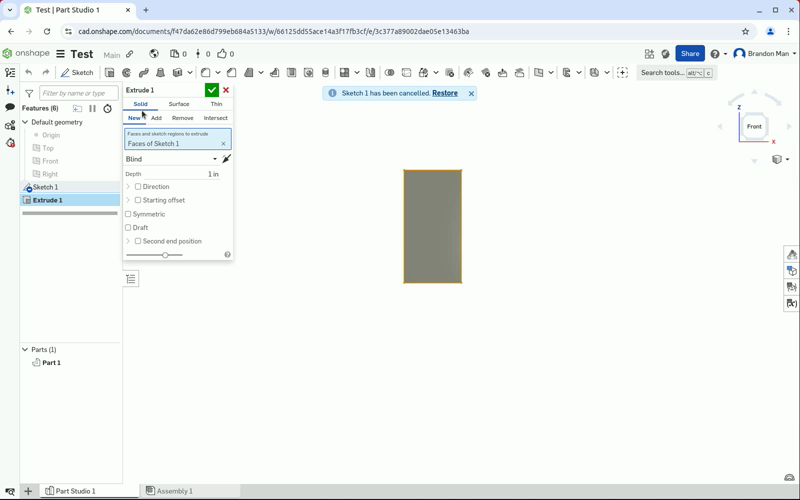
mouse_move(137, 120)
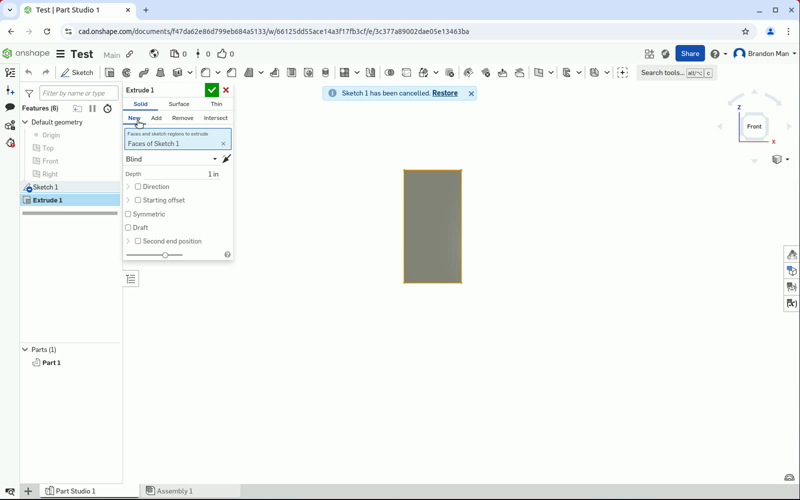
click(137, 120)
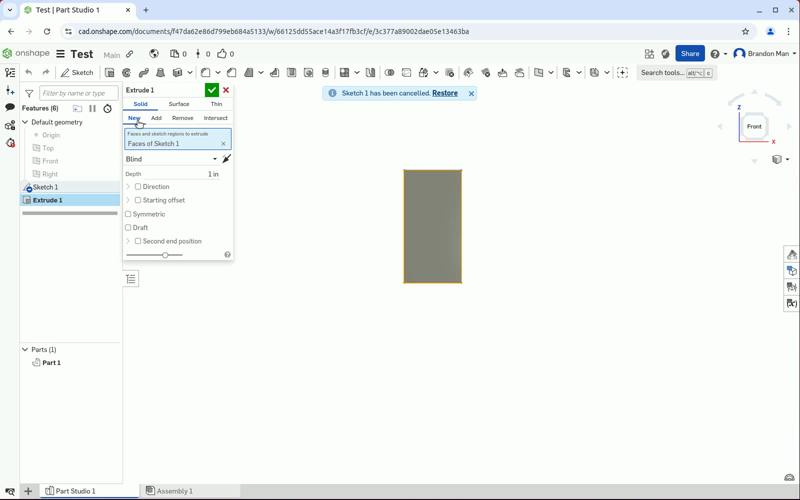
key(tab, 4)
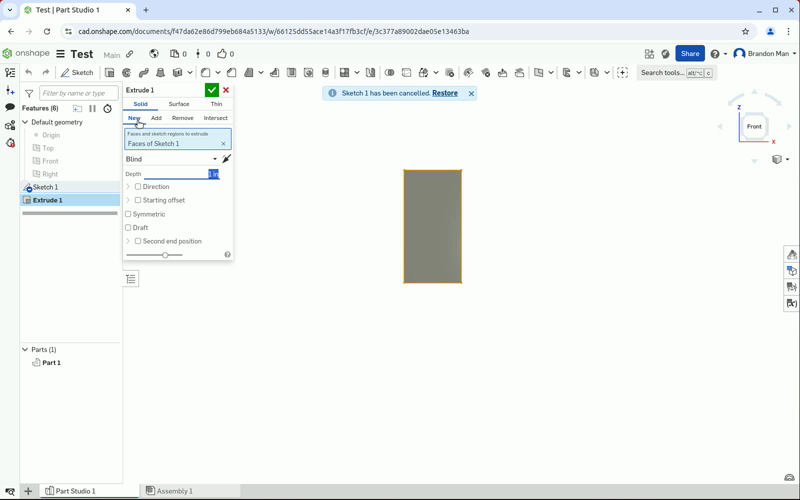
text(23.108)
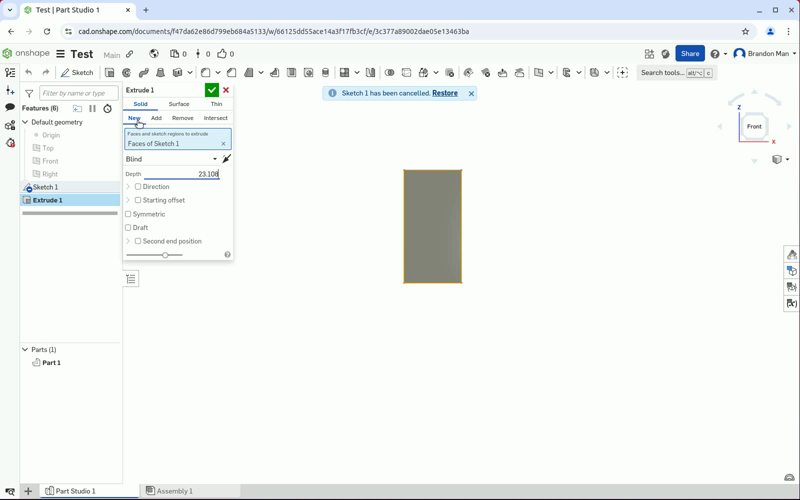
key(enter)
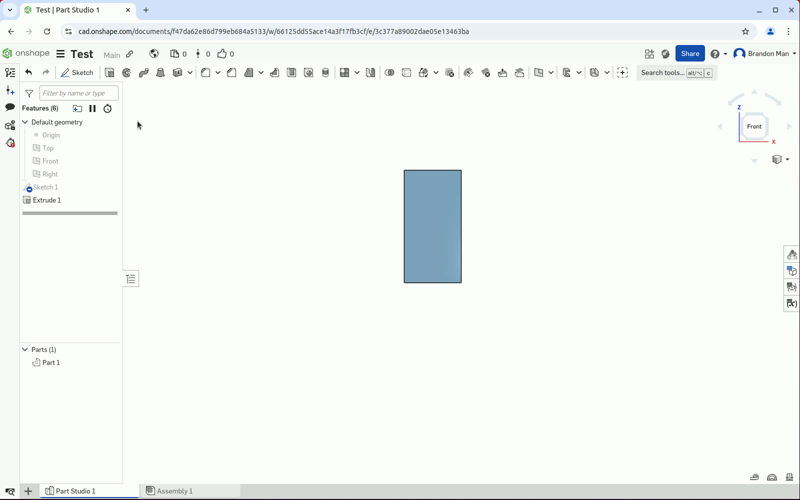
key(shift+h)
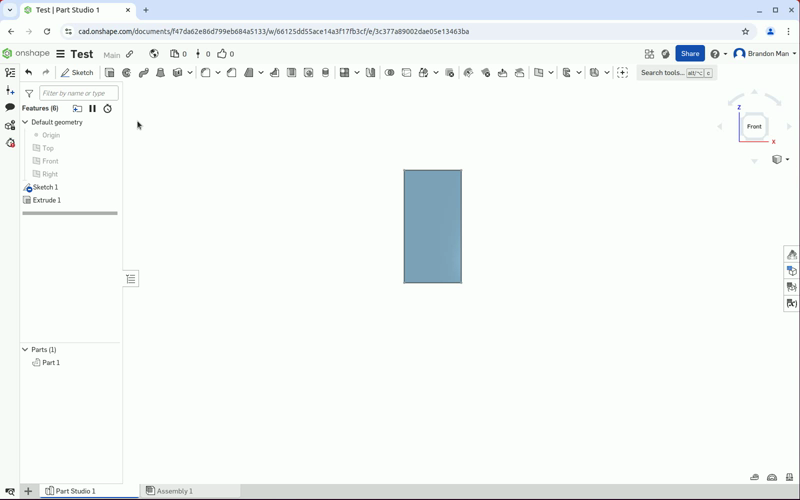
key(shift+h)
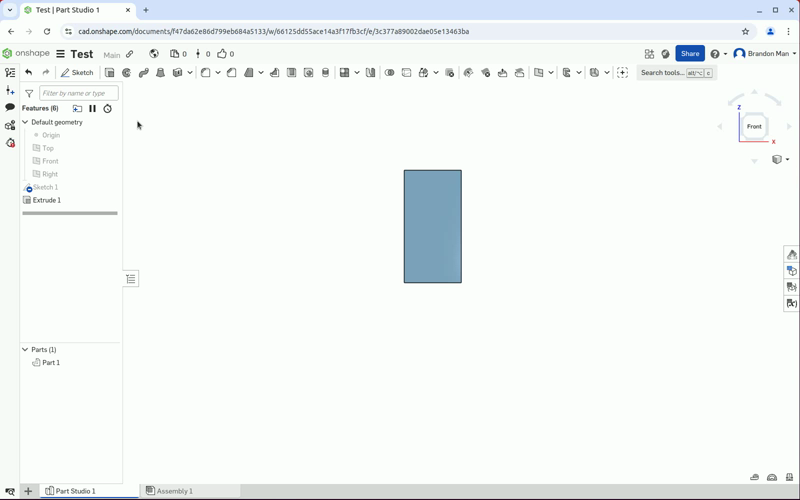
mouse_move(73, 189)
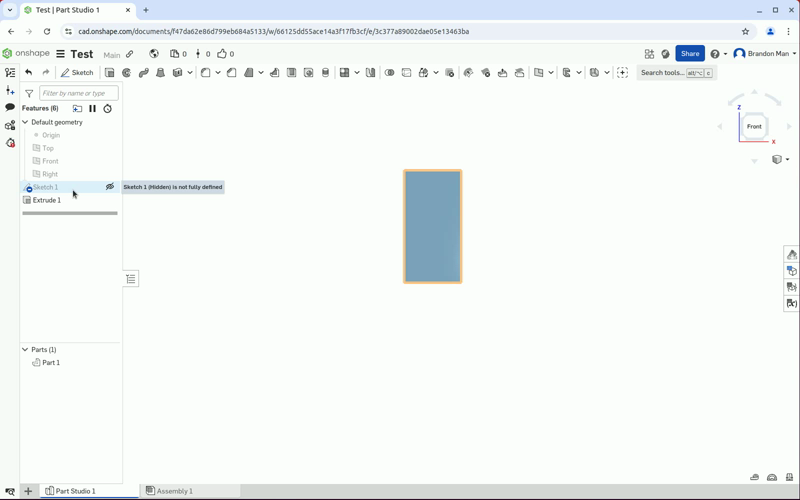
click(73, 189)
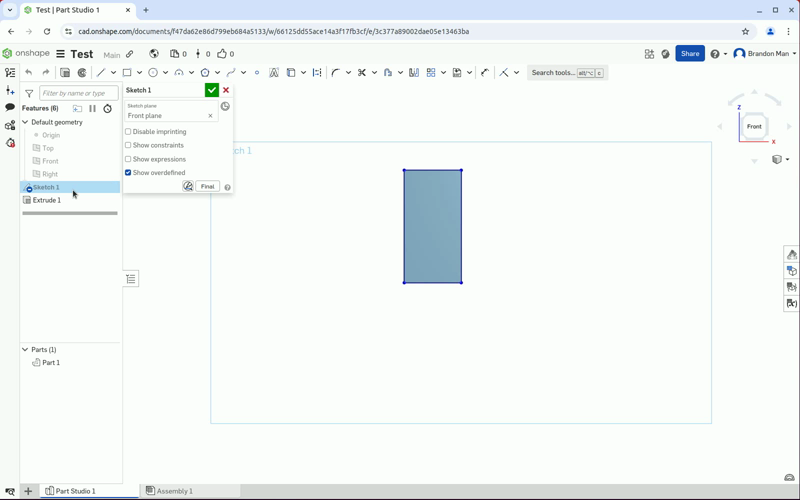
mouse_move(229, 92)
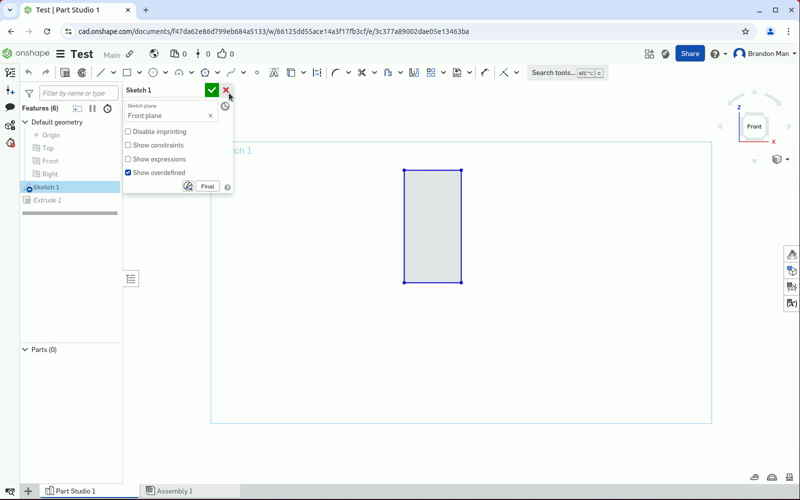
click(229, 92)
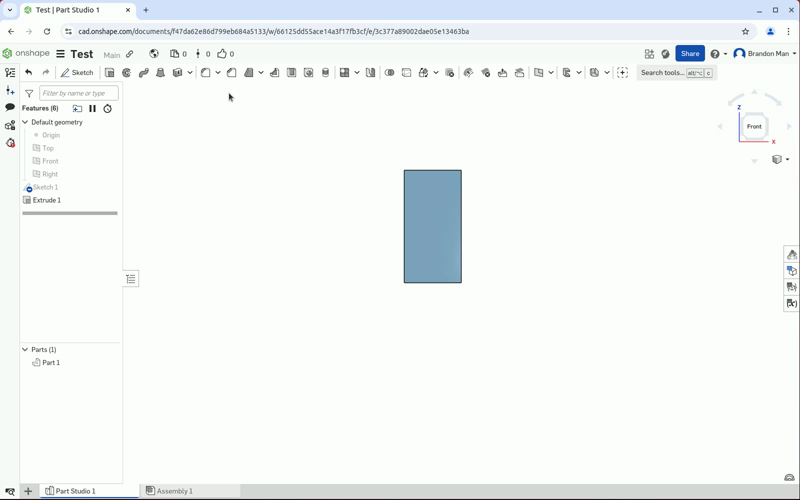
mouse_move(73, 352)
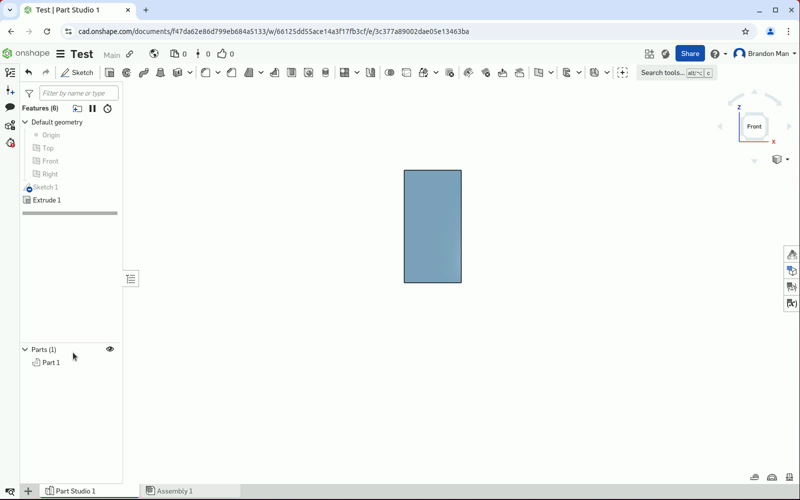
key(y)
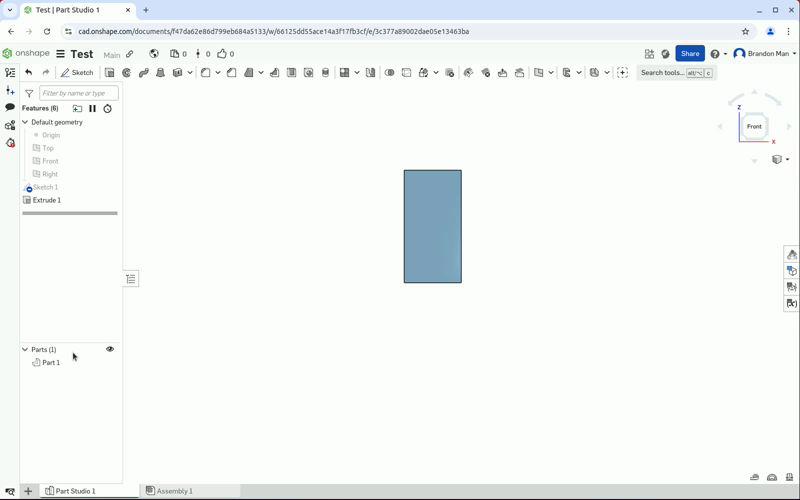
key(shift+p)
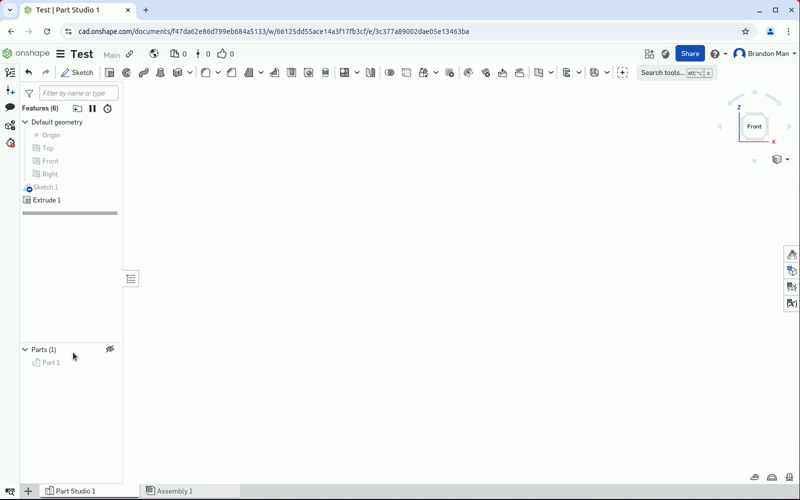
key(space)
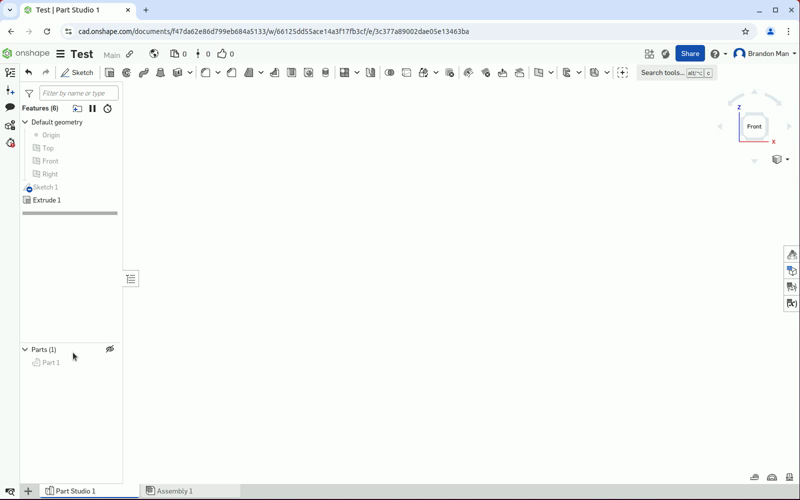
key_down(shift)
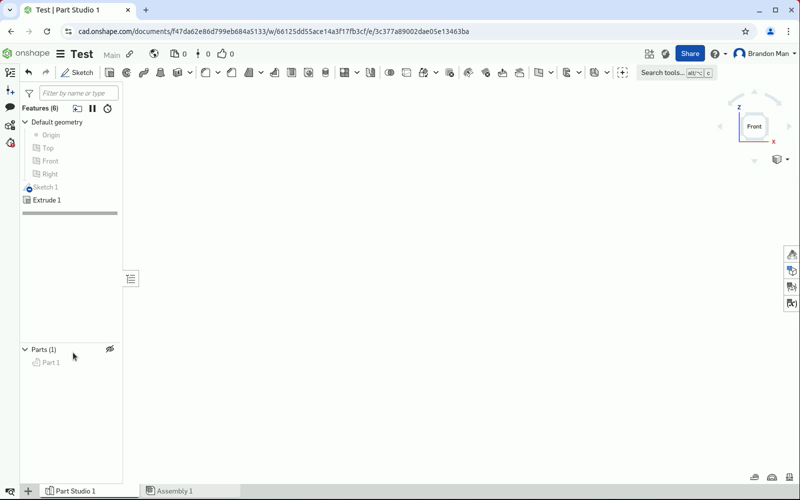
key(left)
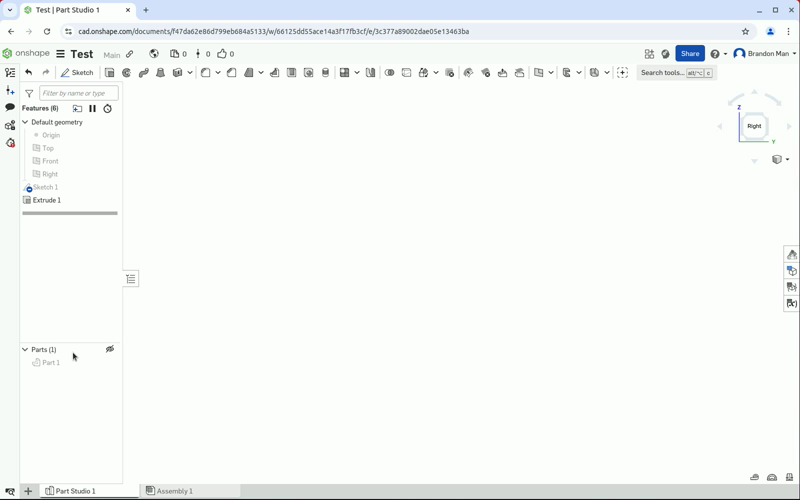
key_up(shift)
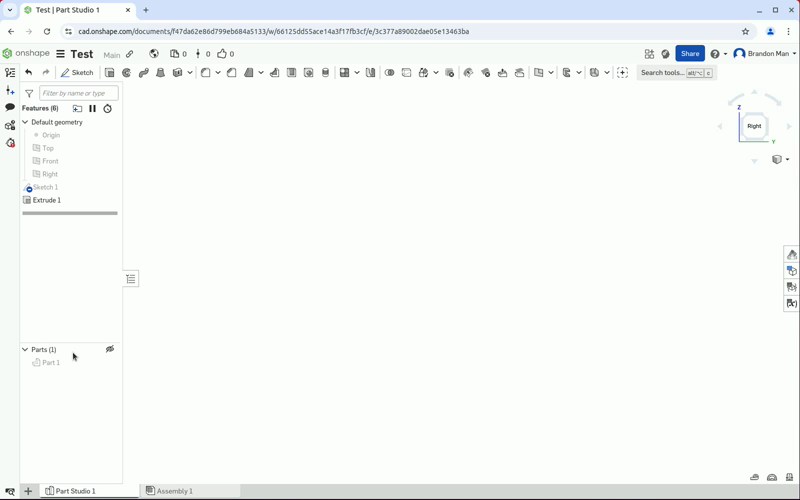
mouse_move(73, 352)
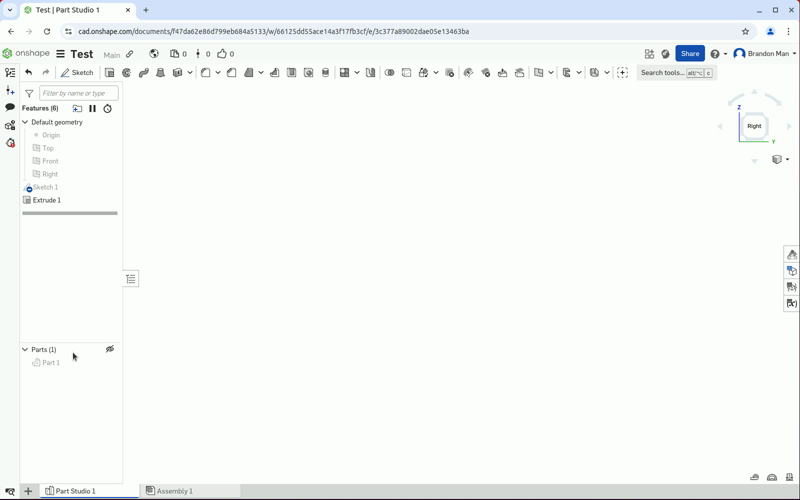
key(shift+y)
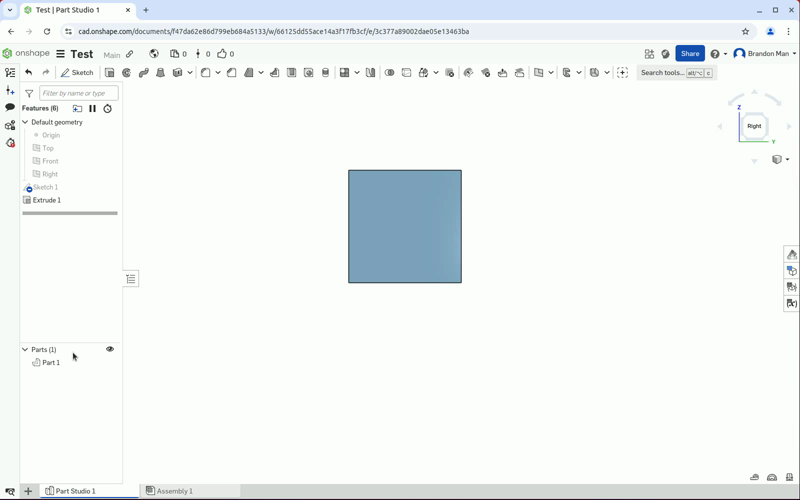
mouse_move(541, 75)
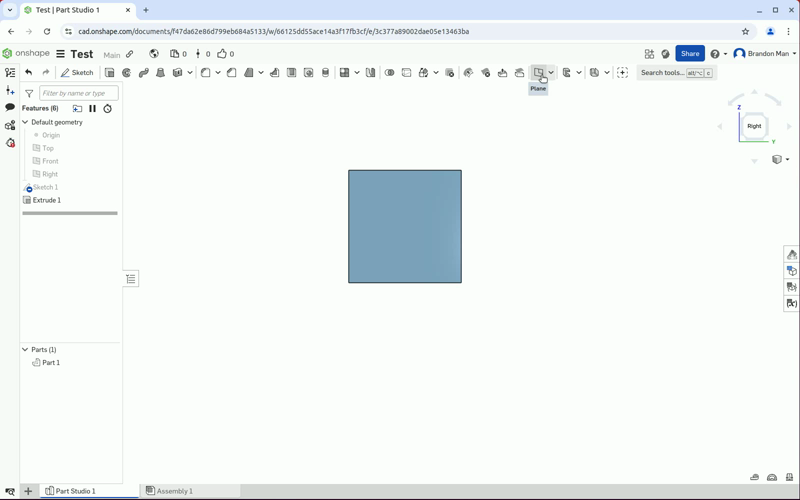
click(541, 75)
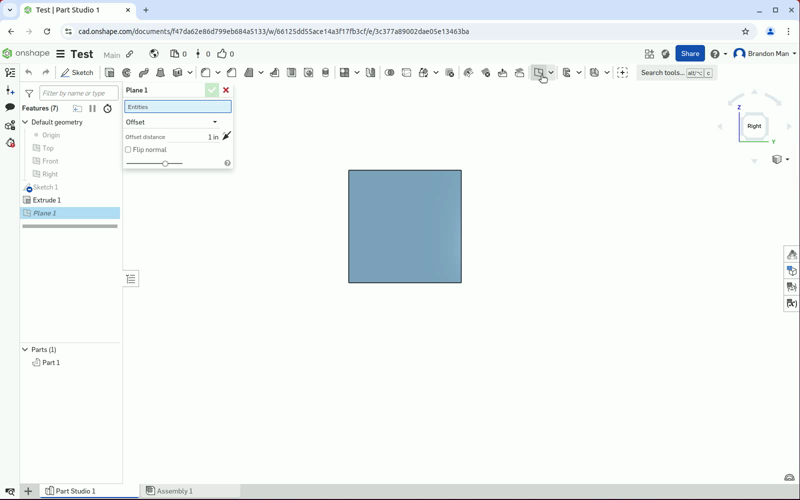
mouse_move(73, 176)
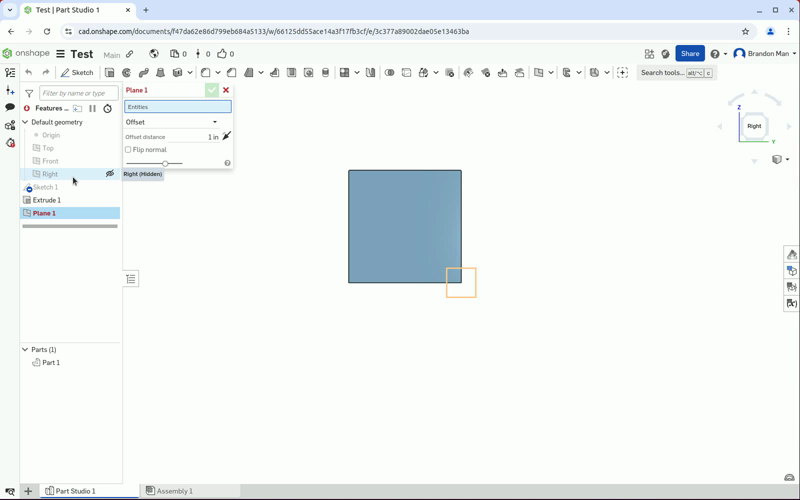
click(73, 176)
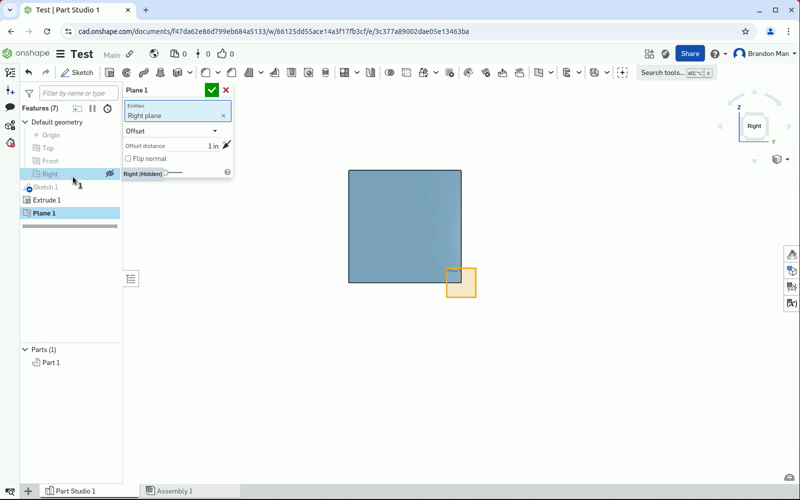
key(tab, 2)
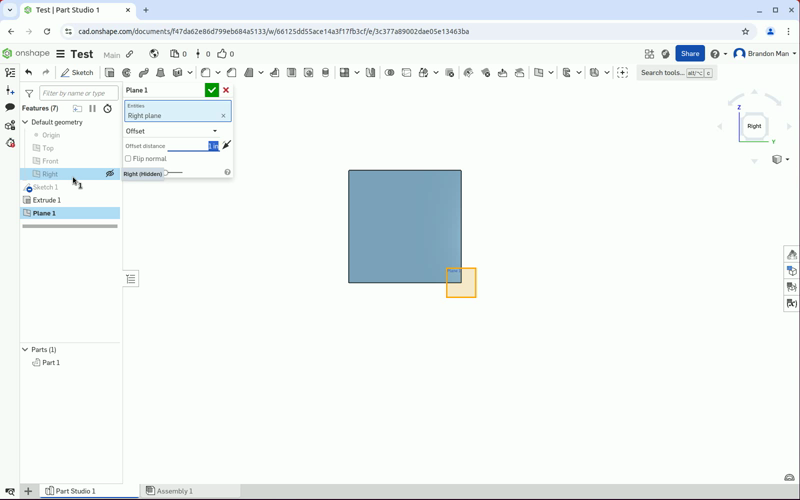
text(11.554)
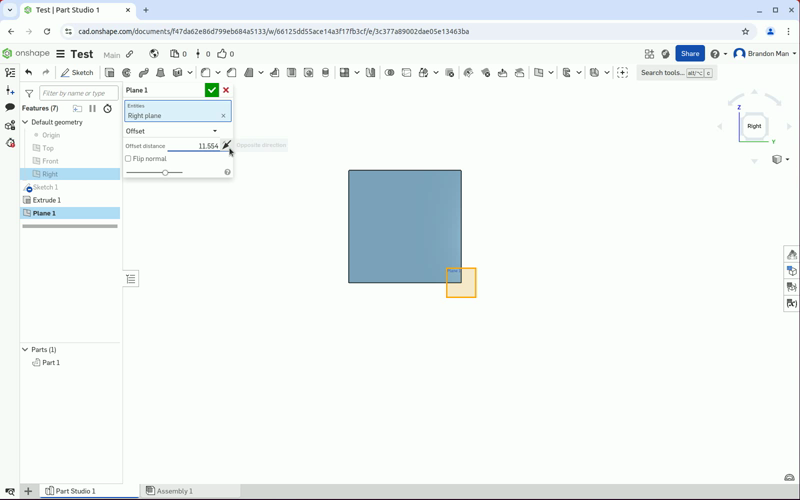
mouse_move(229, 147)
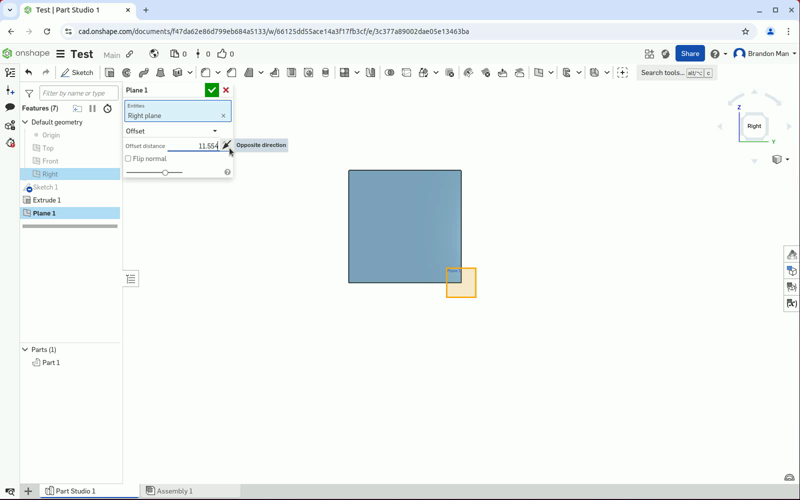
click(229, 147)
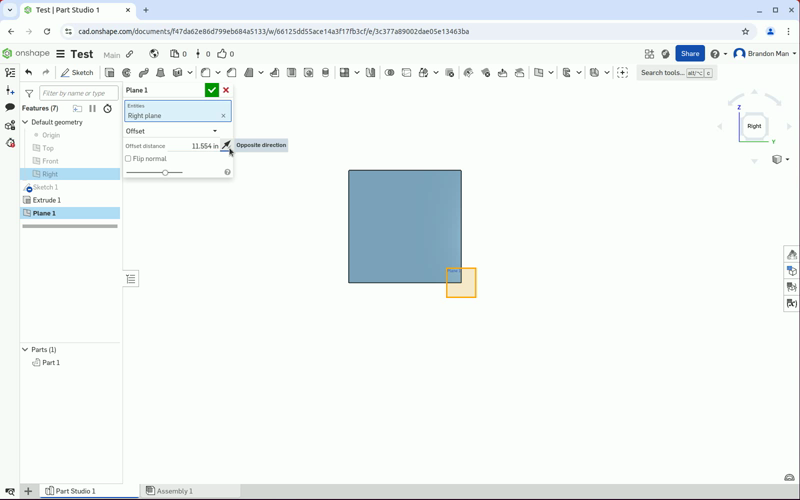
key(enter, 2)
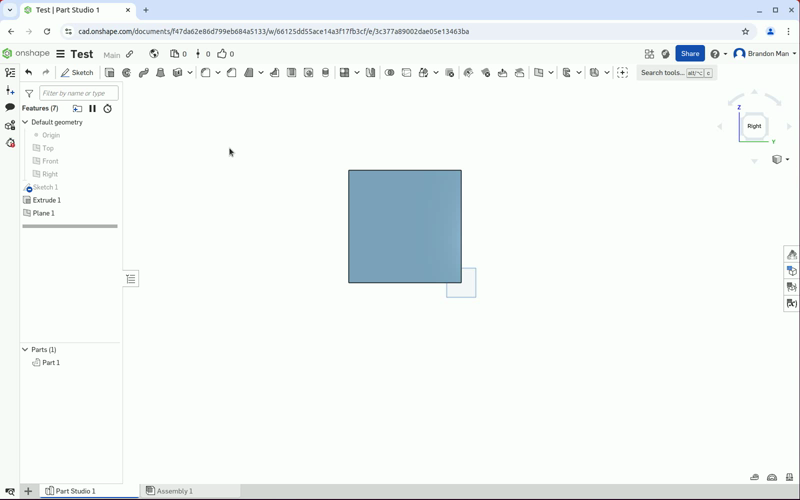
key(shift+s)
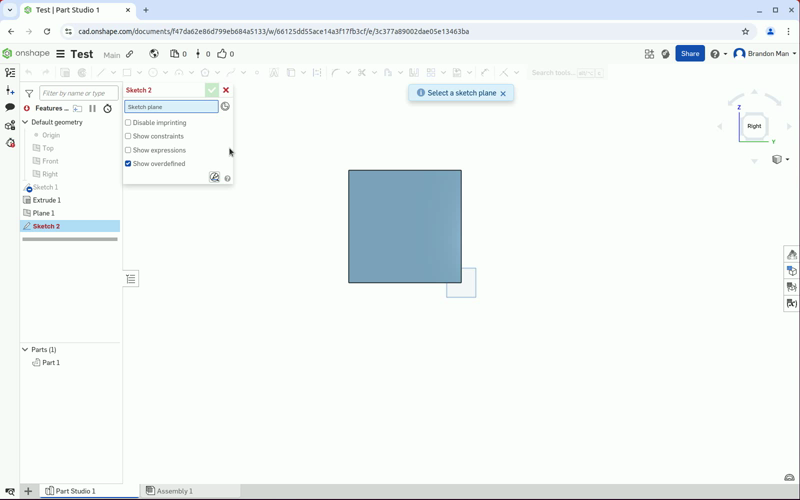
mouse_move(73, 215)
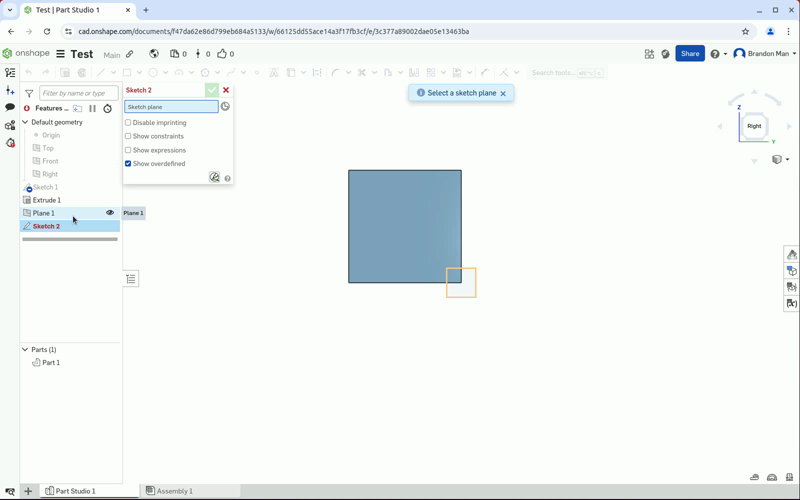
click(73, 215)
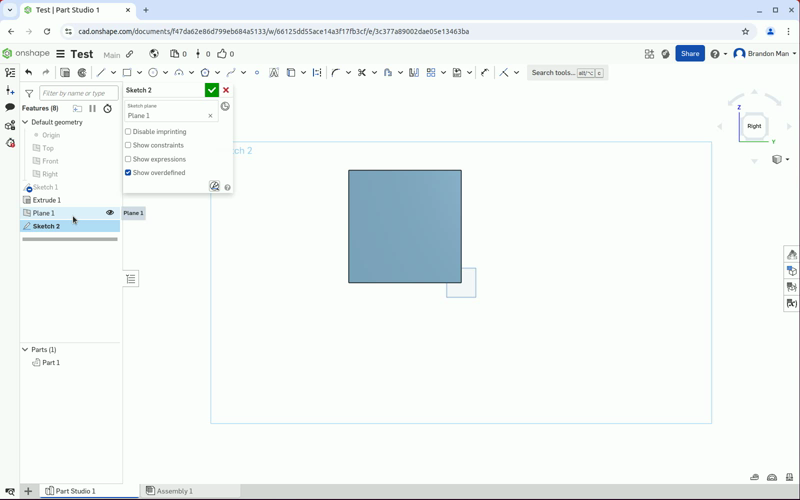
mouse_move(73, 352)
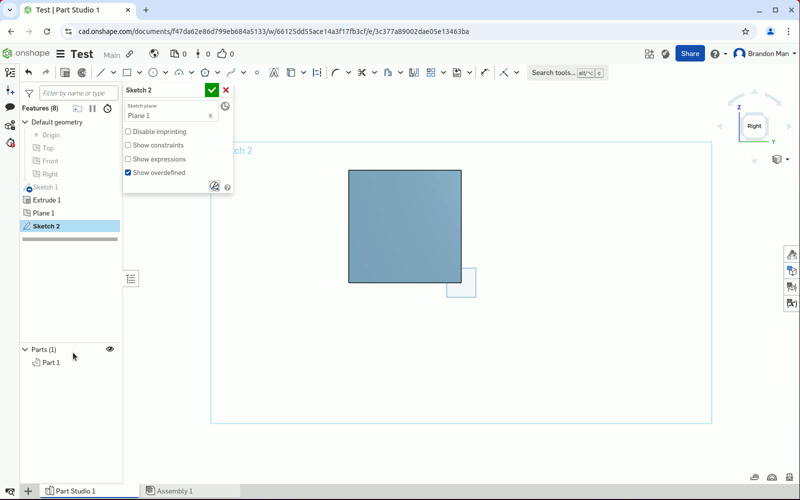
key(y)
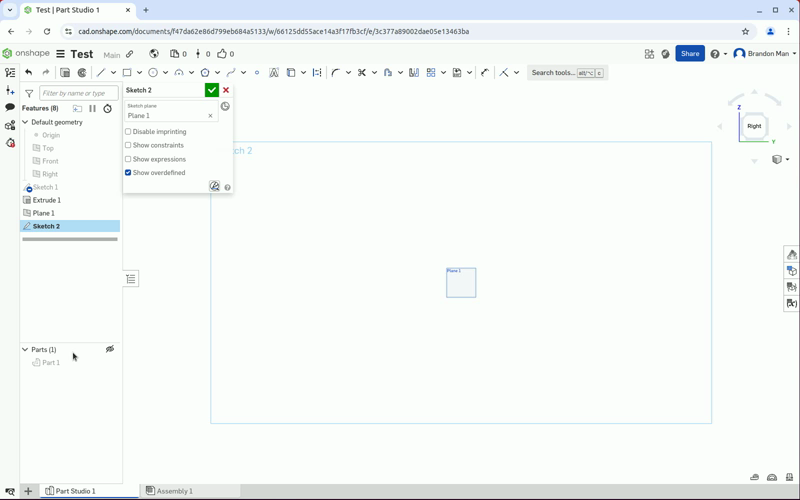
key(l)
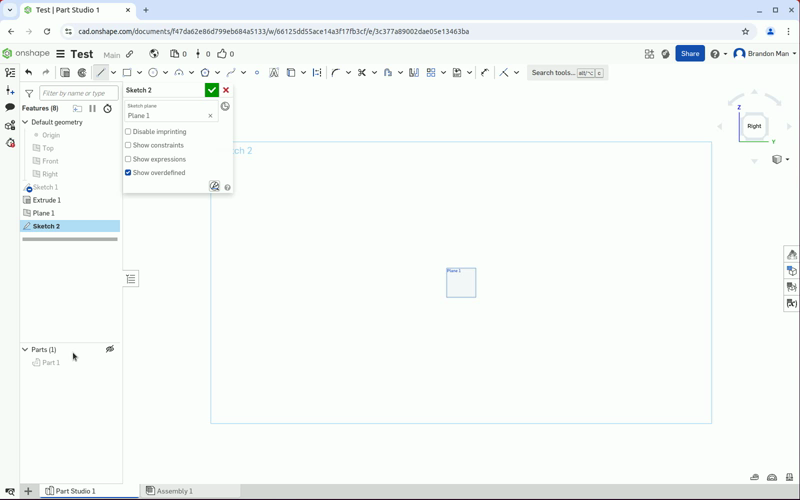
key_down(shift)
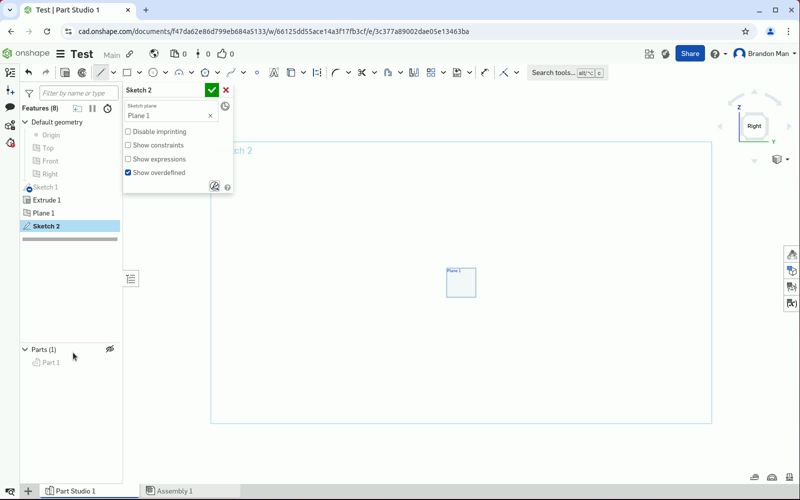
mouse_move(348, 282)
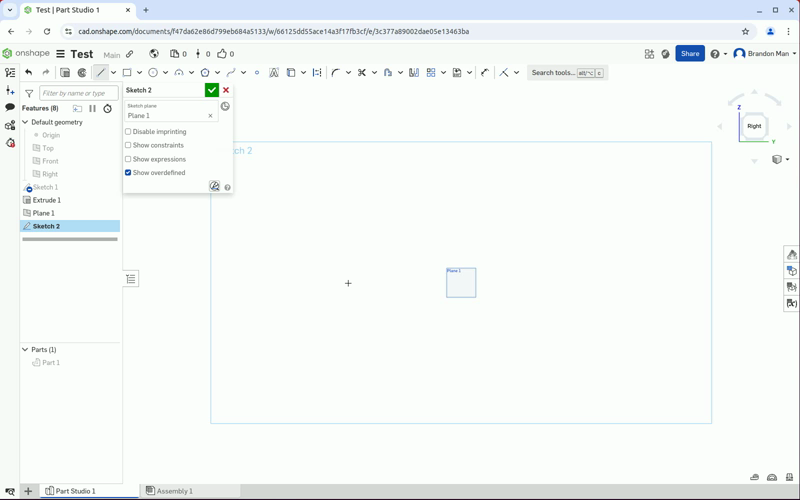
click(348, 282)
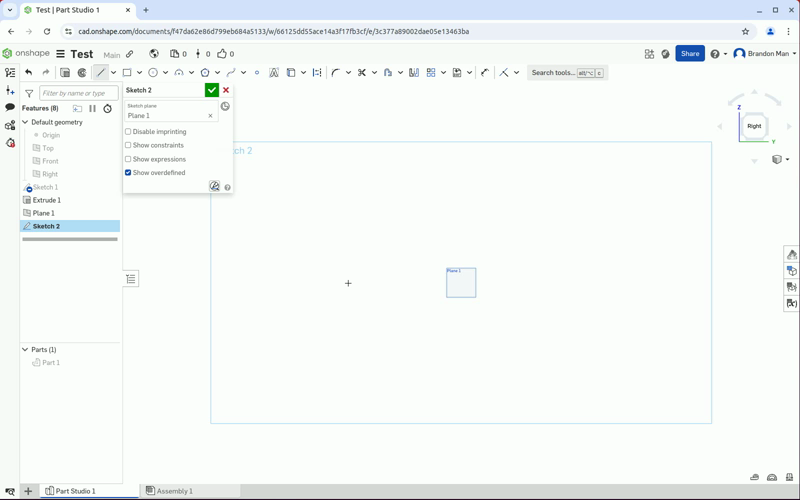
key_up(shift)
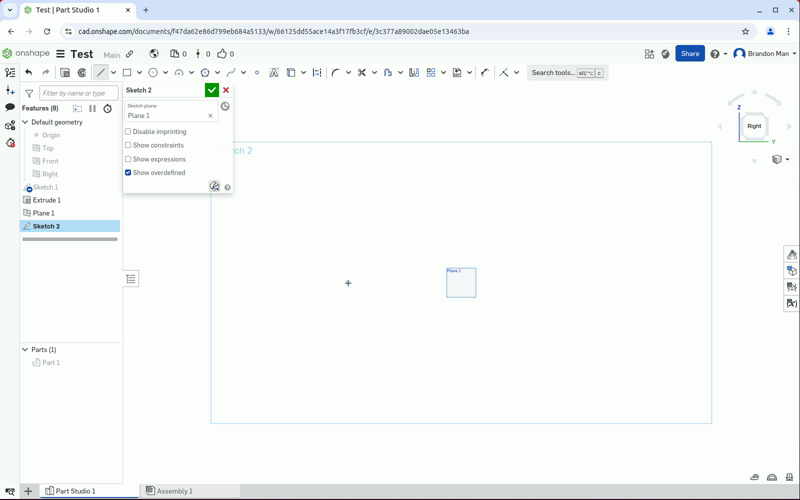
key_down(shift)
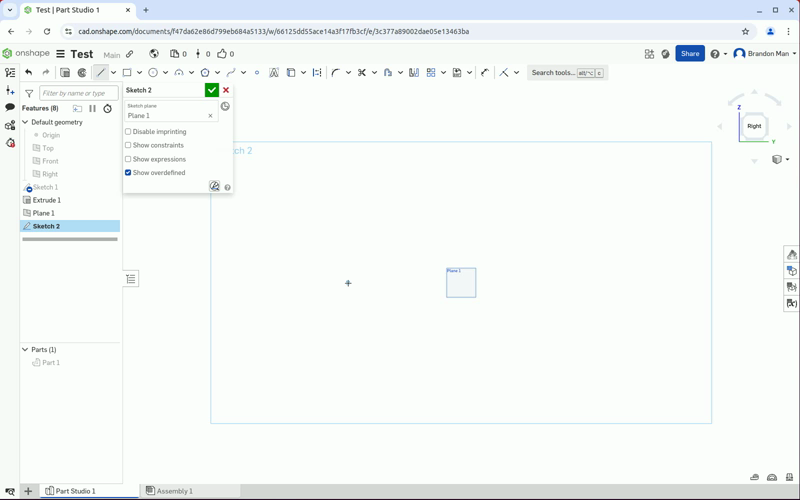
mouse_move(378, 282)
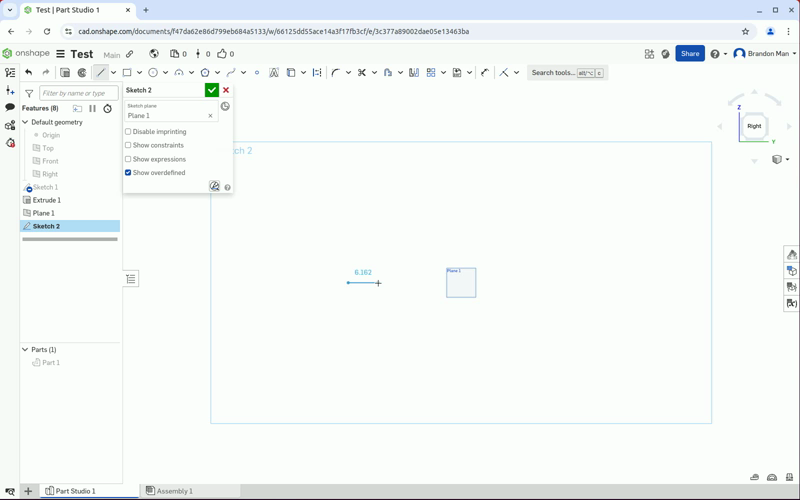
mouse_move(404, 282)
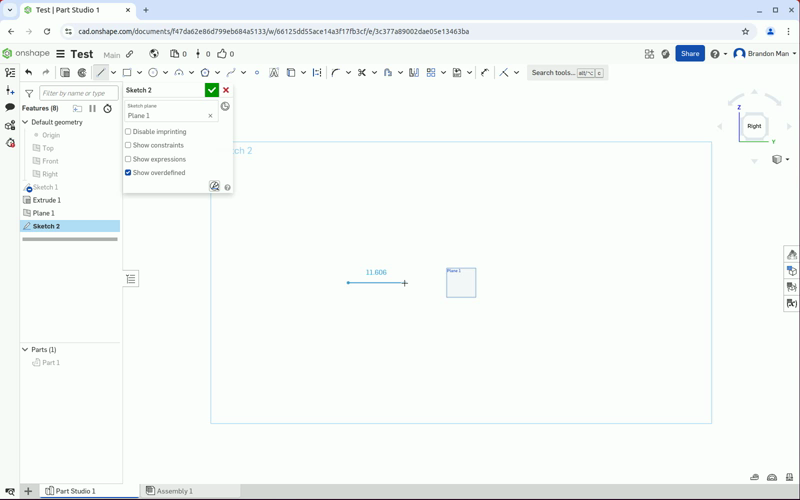
click(404, 282)
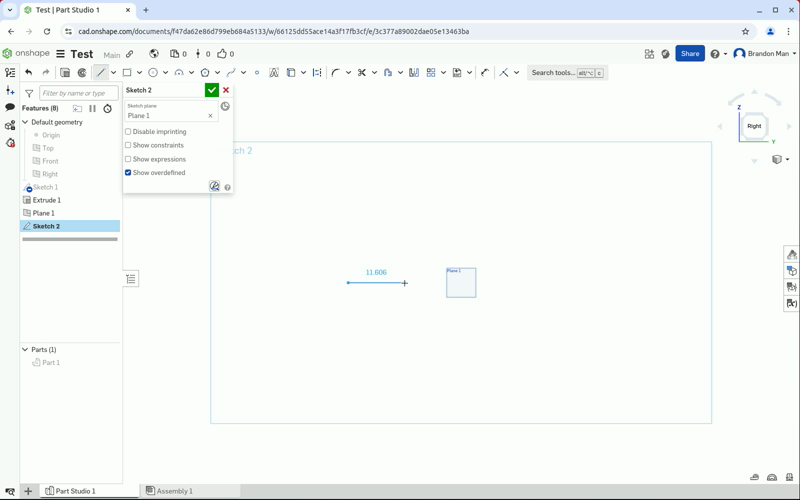
key_up(shift)
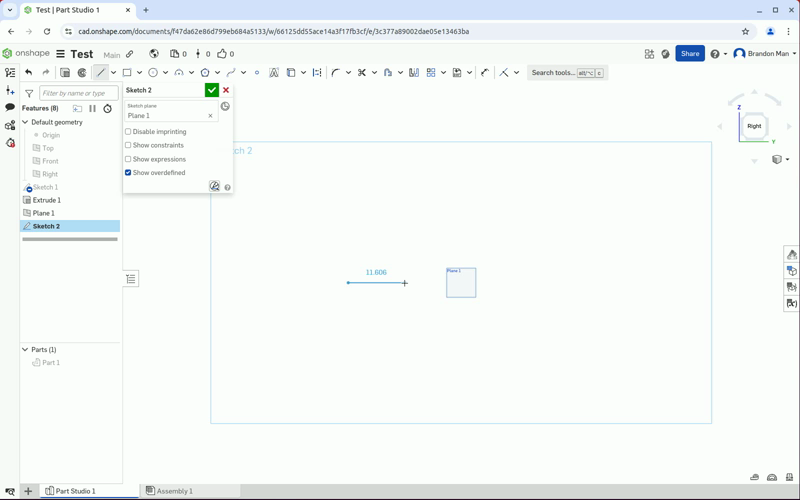
key_down(shift)
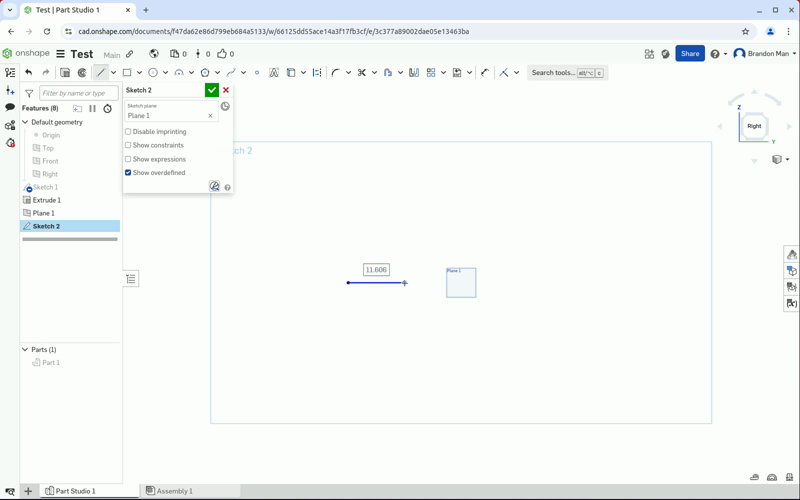
mouse_move(434, 282)
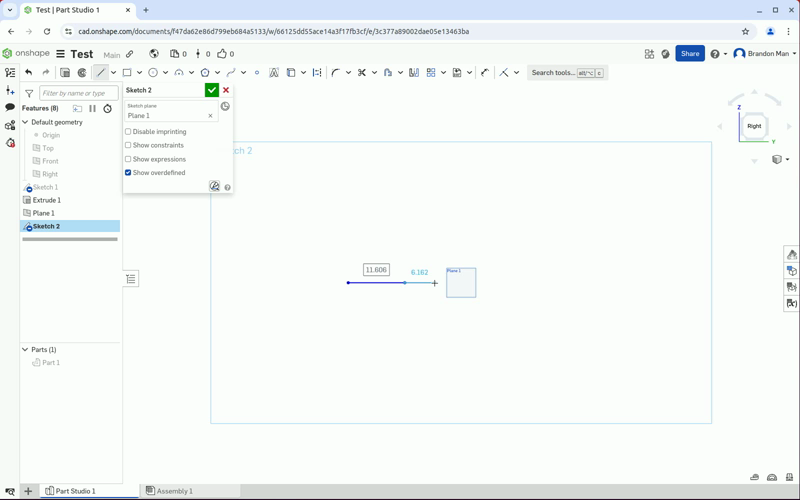
mouse_move(404, 226)
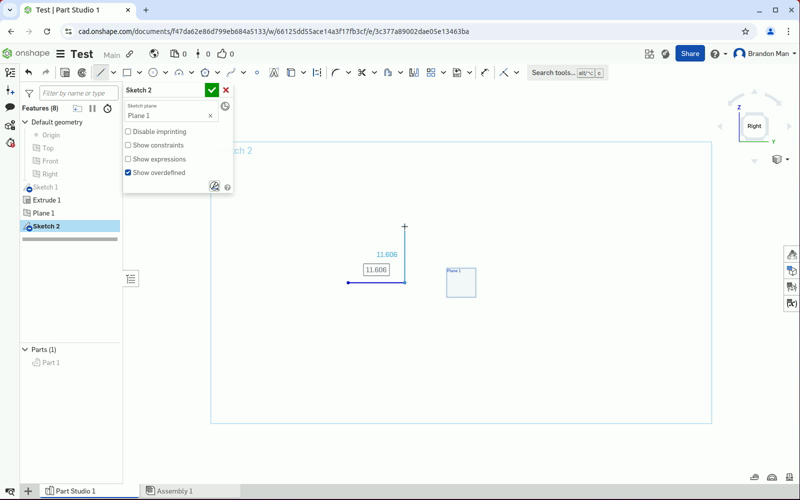
click(404, 226)
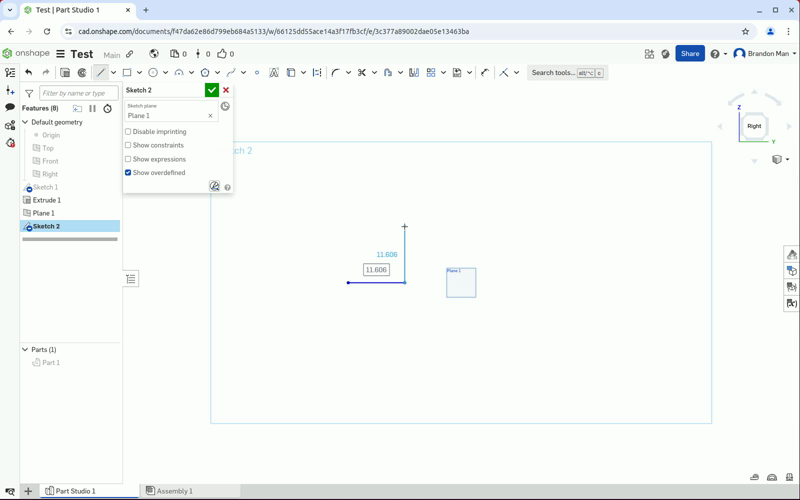
key_up(shift)
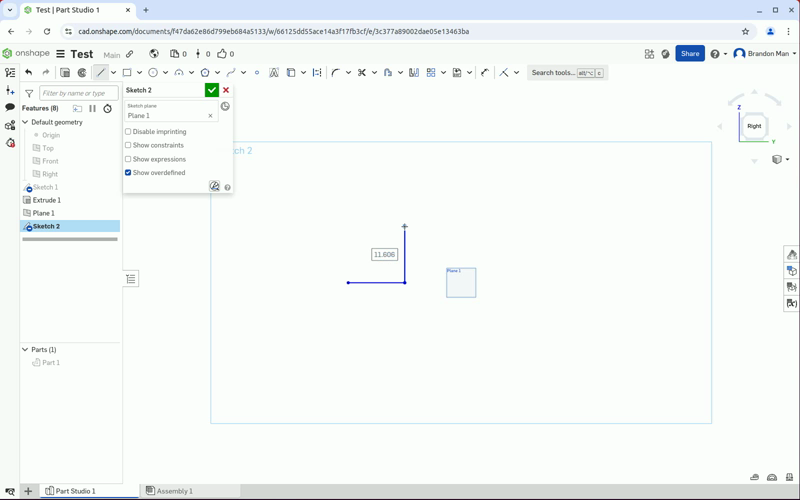
key_down(shift)
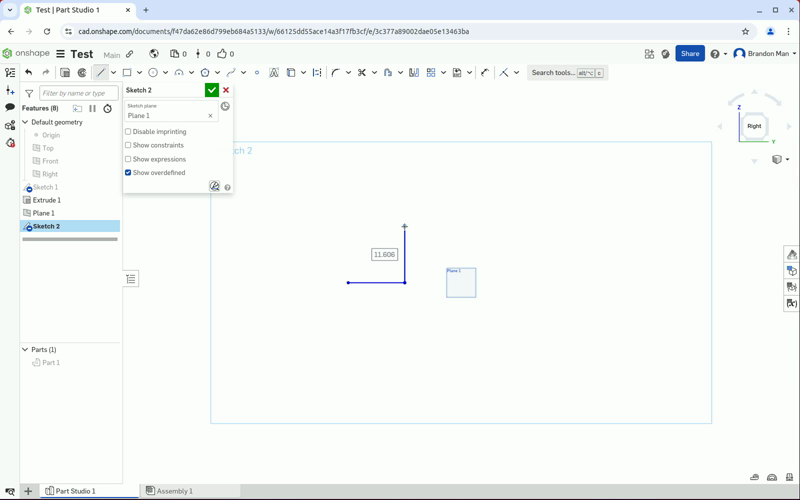
mouse_move(434, 226)
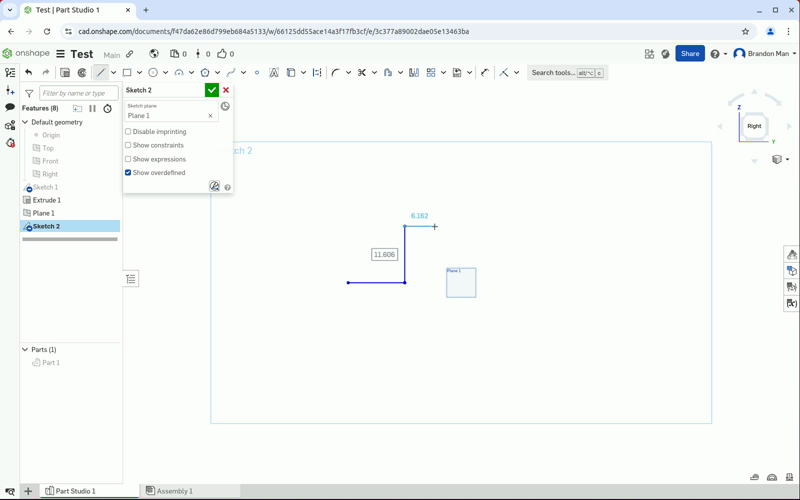
mouse_move(348, 226)
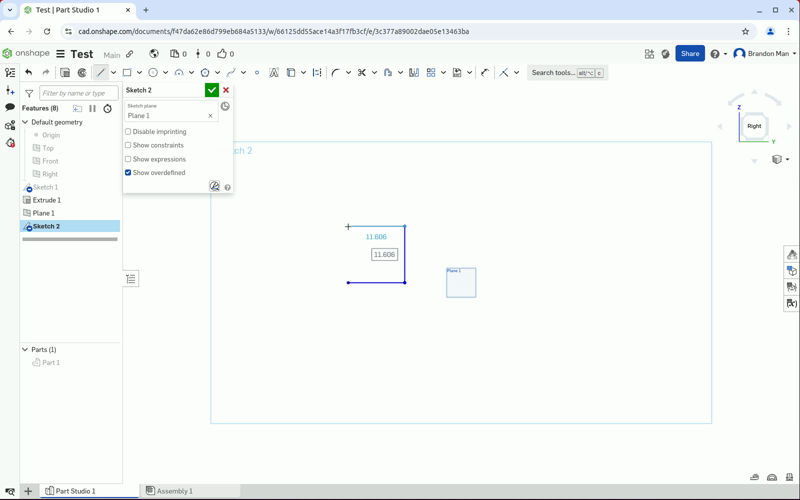
click(348, 226)
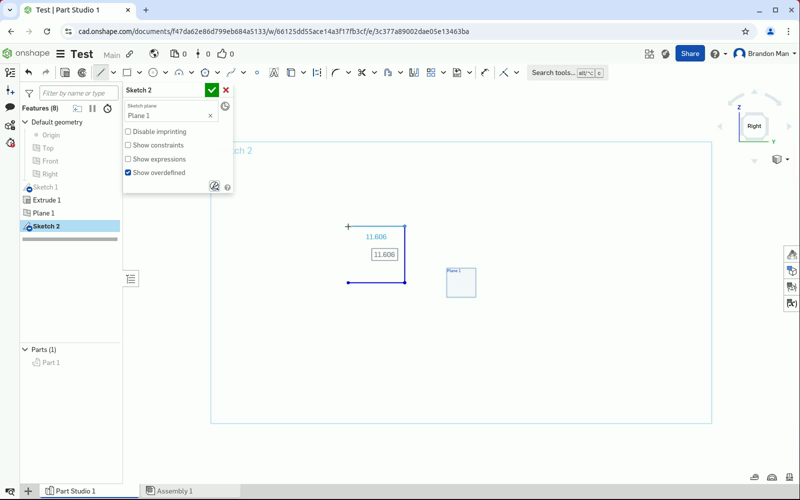
key_up(shift)
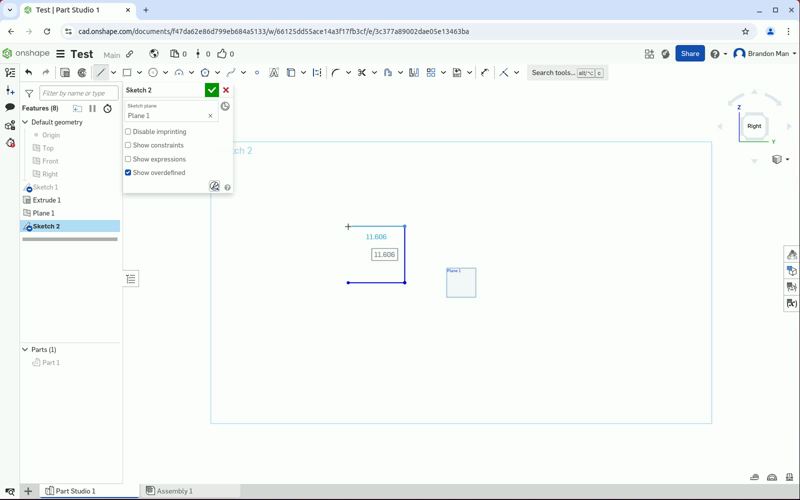
mouse_move(378, 226)
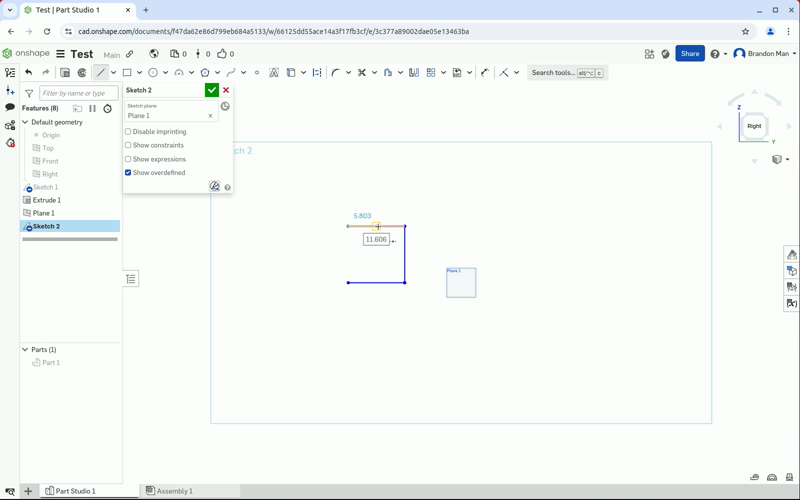
key_down(shift)
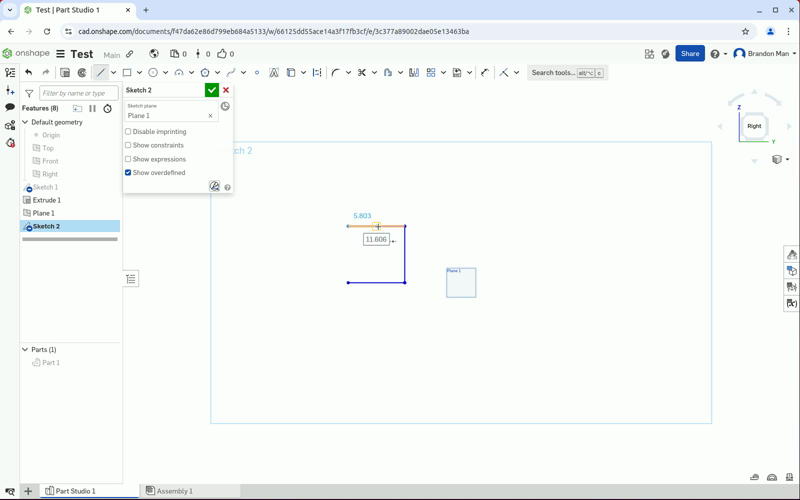
mouse_move(348, 282)
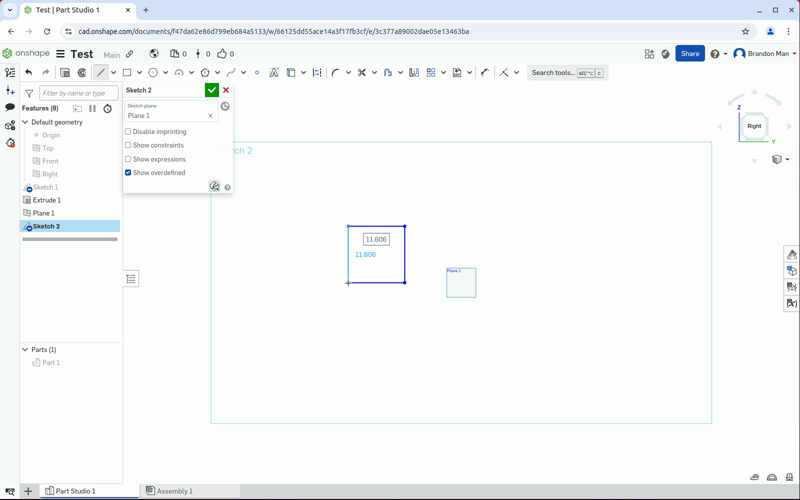
key_up(shift)
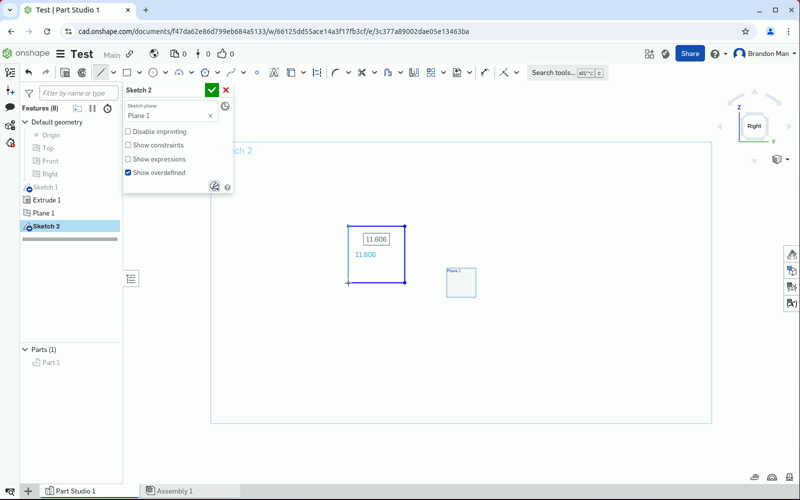
click(348, 282)
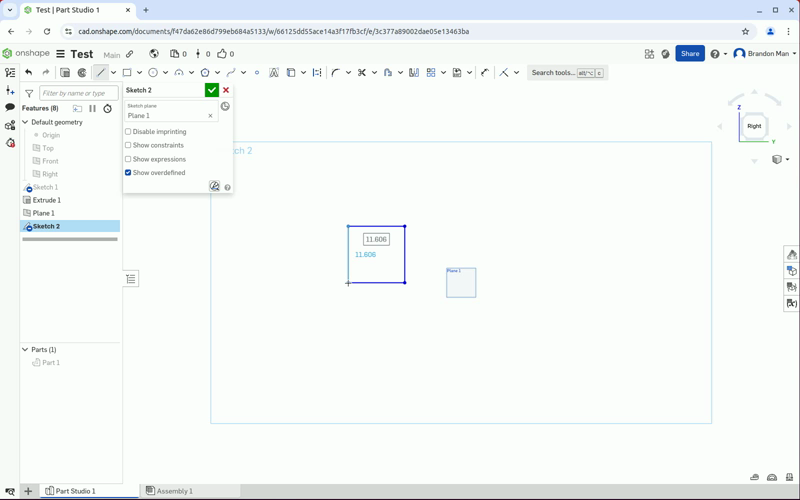
key(esc)
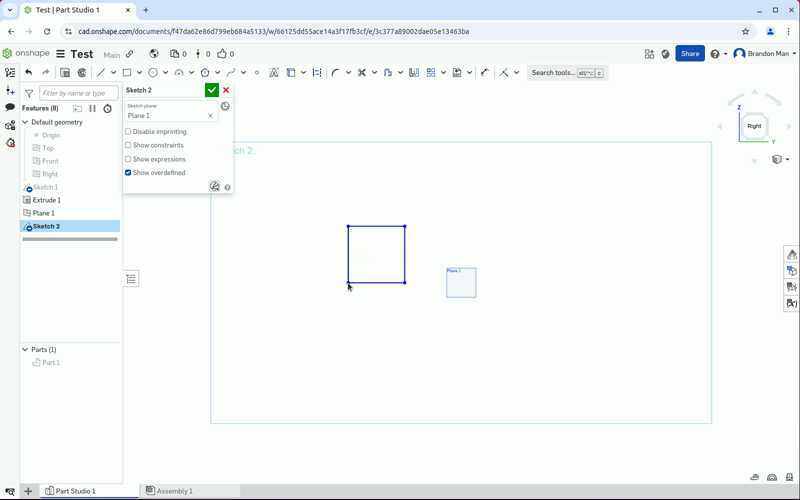
mouse_move(400, 245)
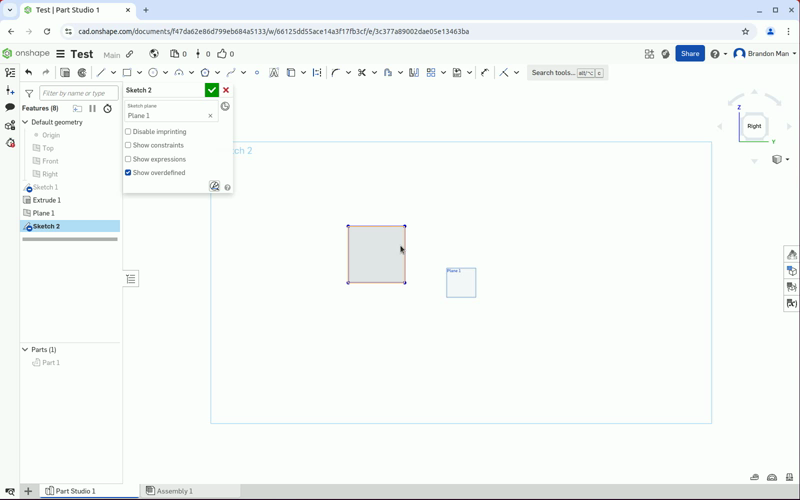
click(400, 245)
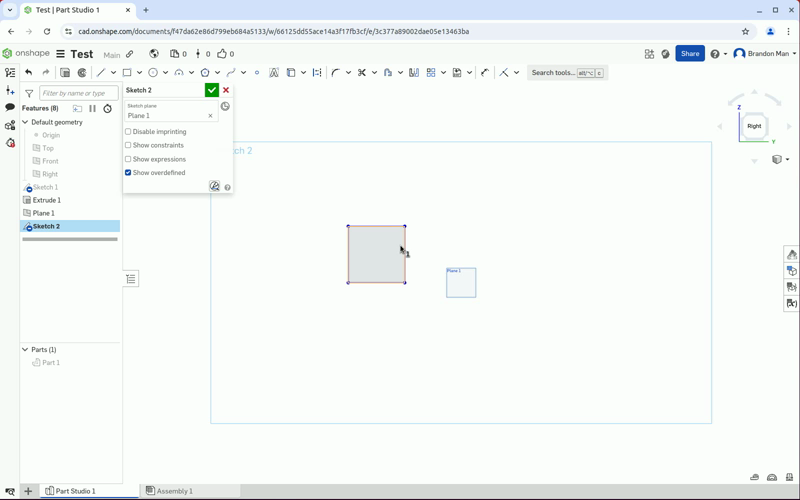
mouse_move(73, 352)
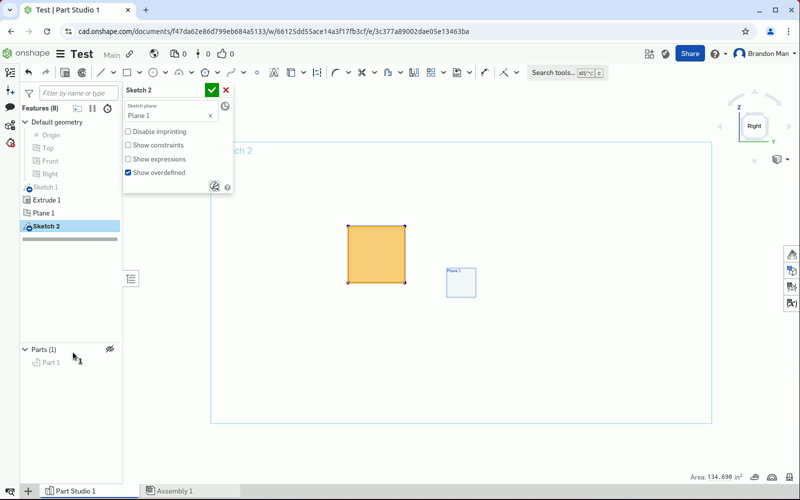
key(shift+y)
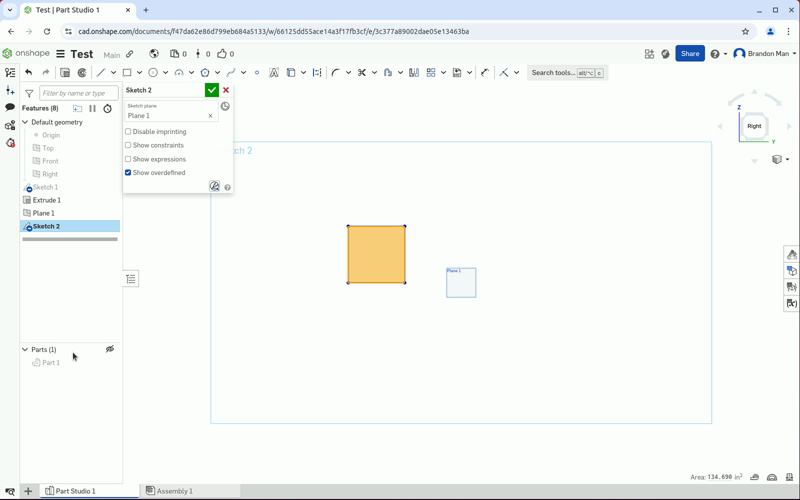
key(shift+e)
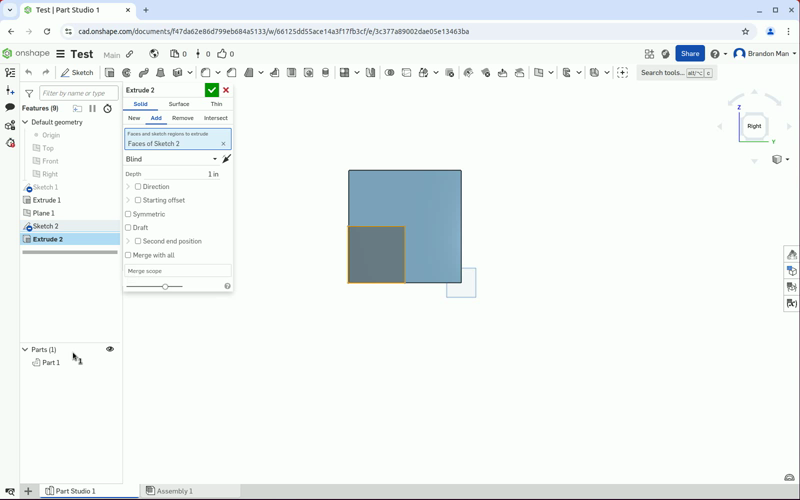
mouse_move(143, 106)
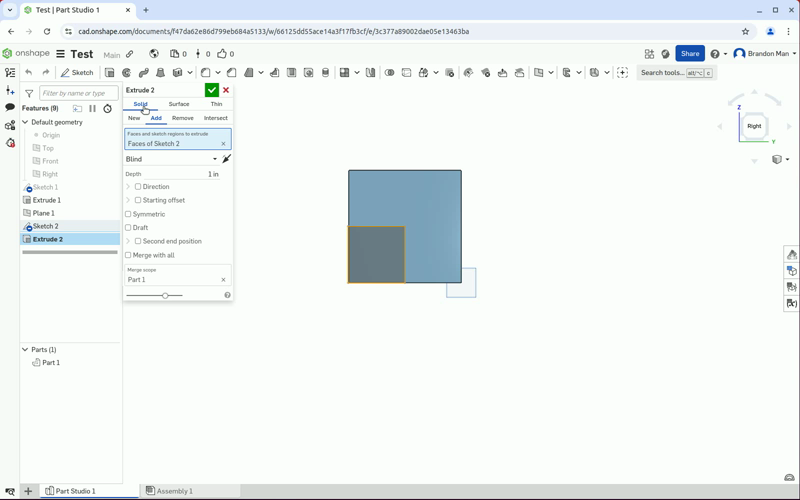
click(143, 106)
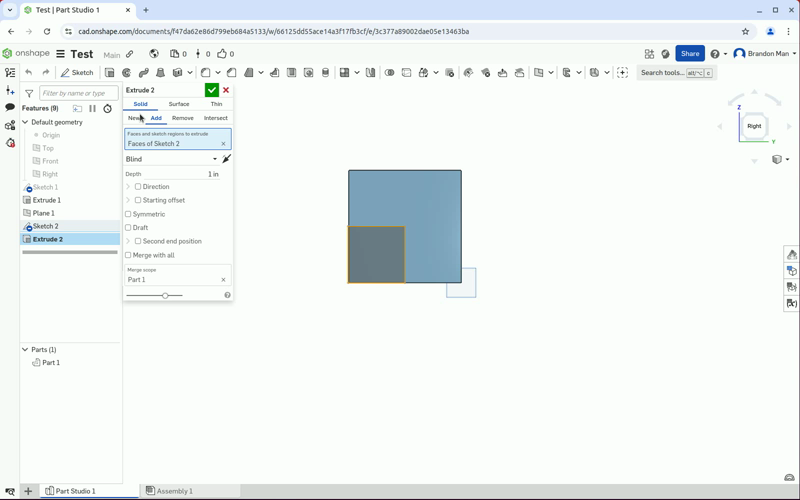
mouse_move(137, 120)
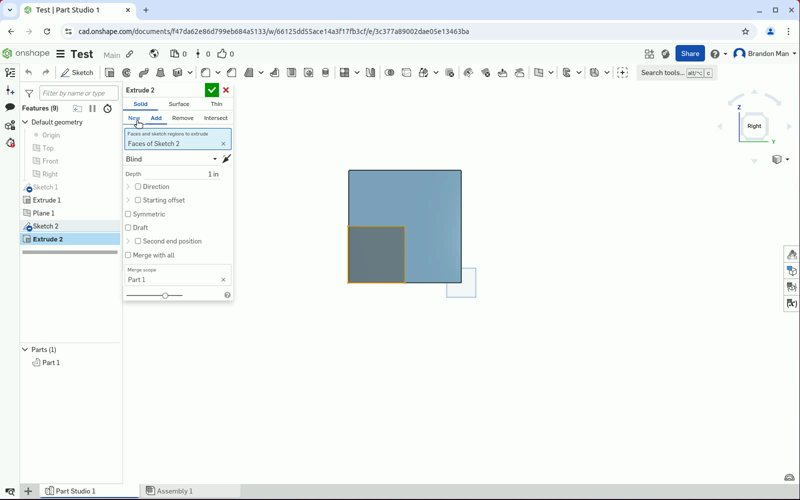
click(137, 120)
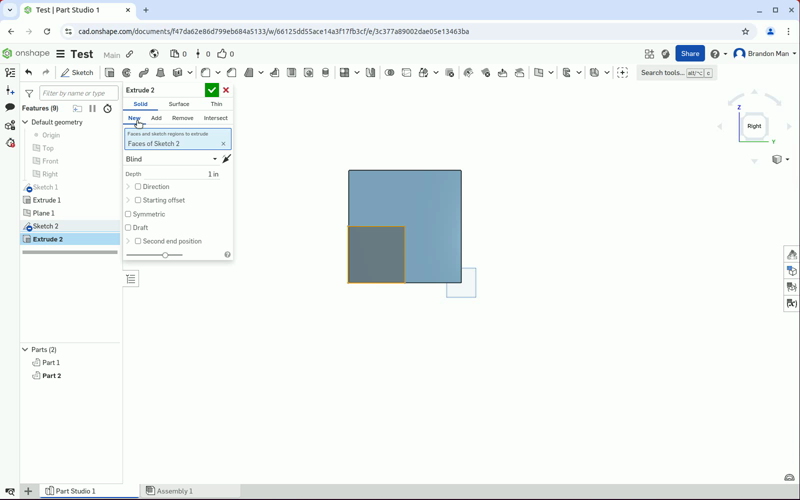
key(tab, 4)
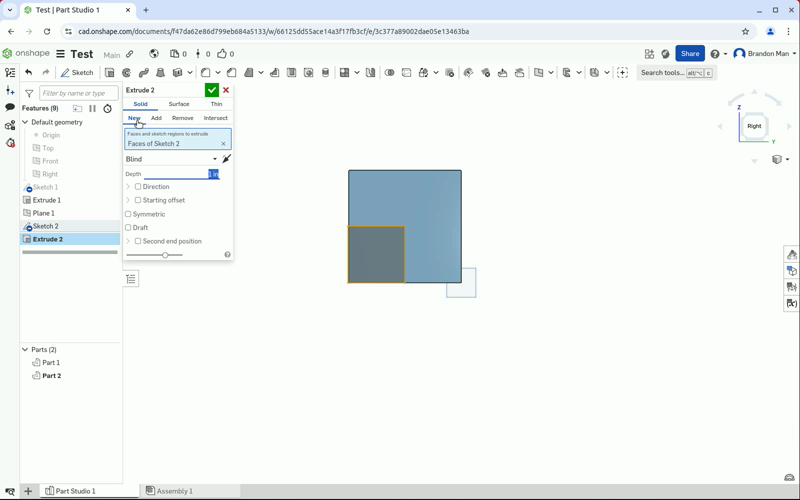
text(11.554)
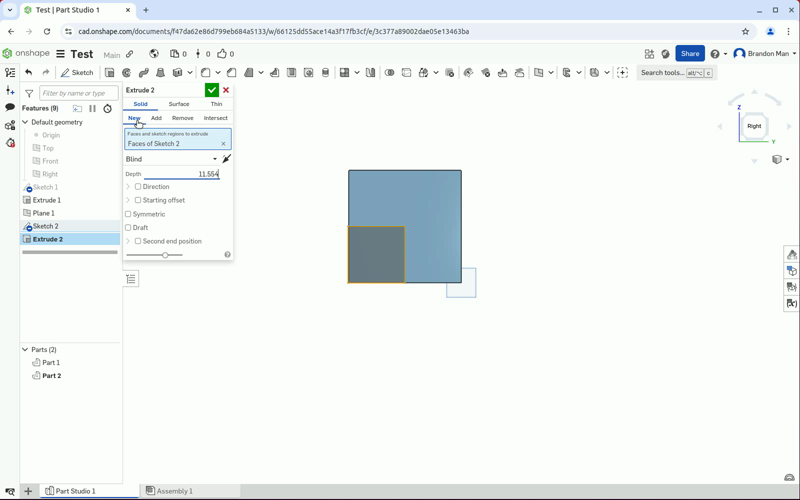
key(enter)
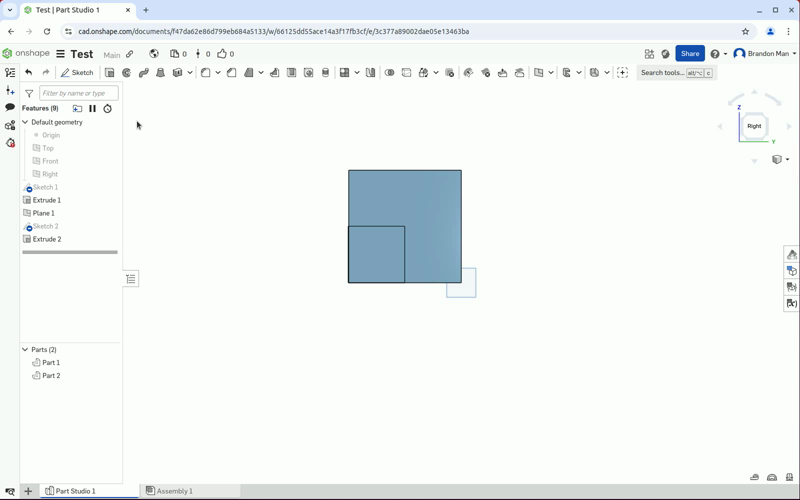
key(shift+h)
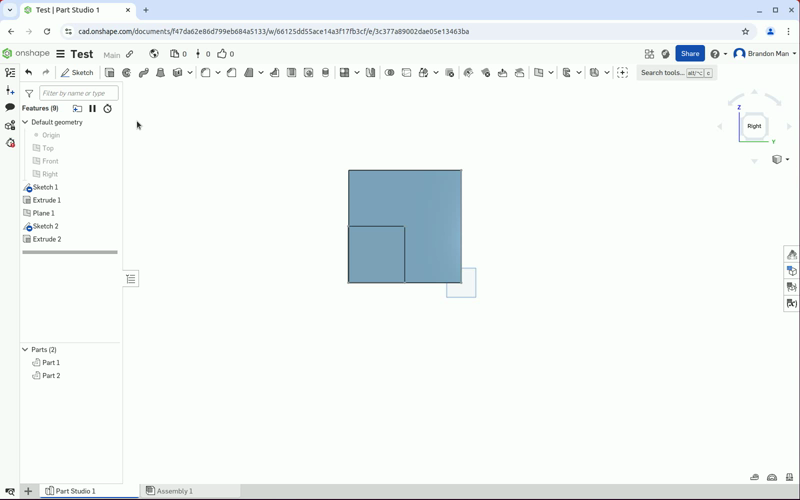
key(shift+h)
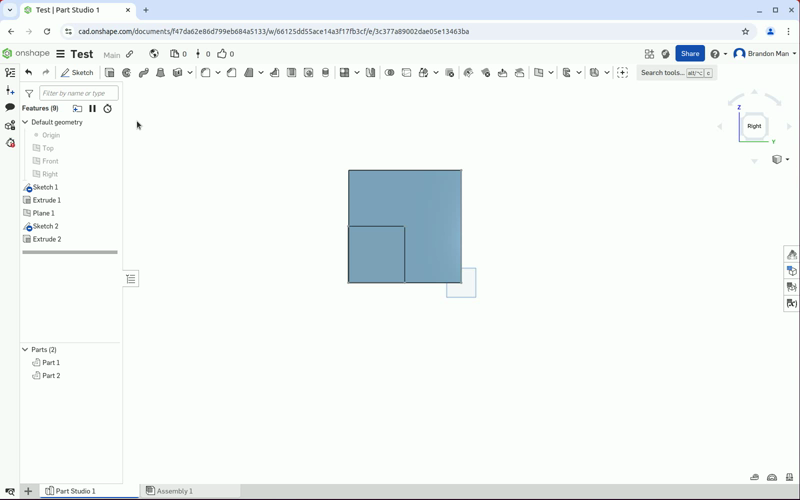
key(shift+7)
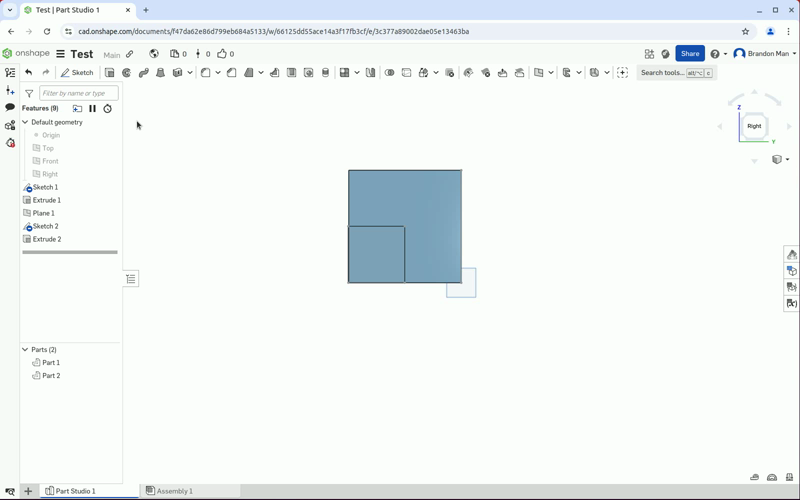
key(right, 2)
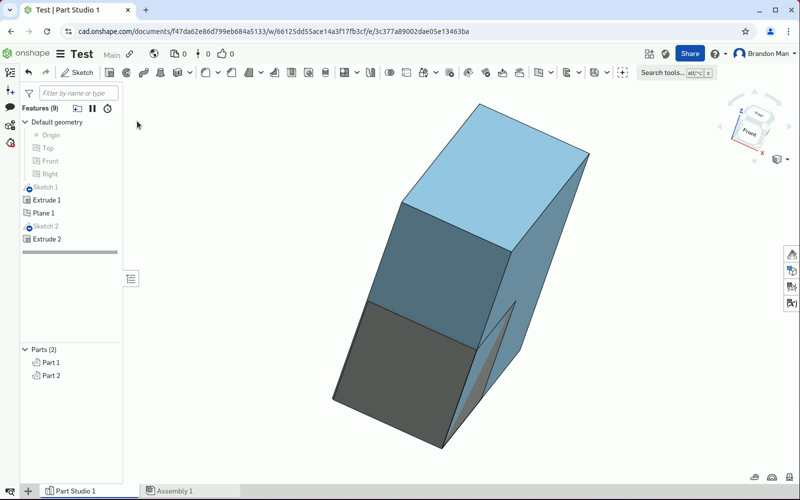
key(down, 2)
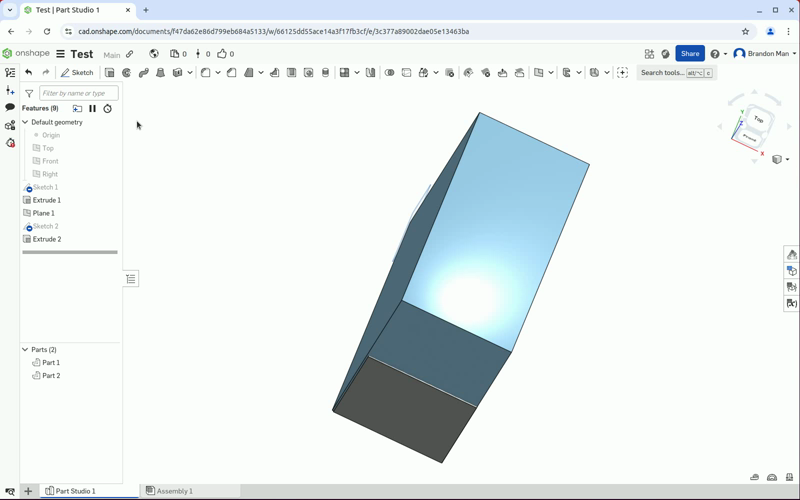
key(up, 2)
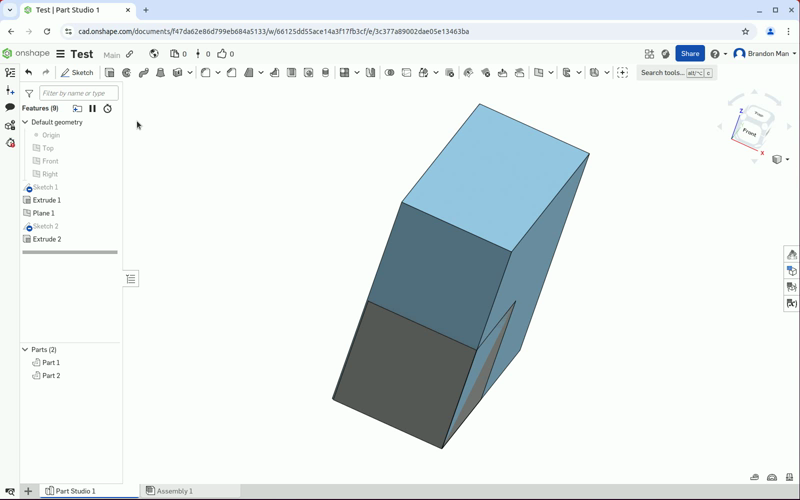
key(left, 2)
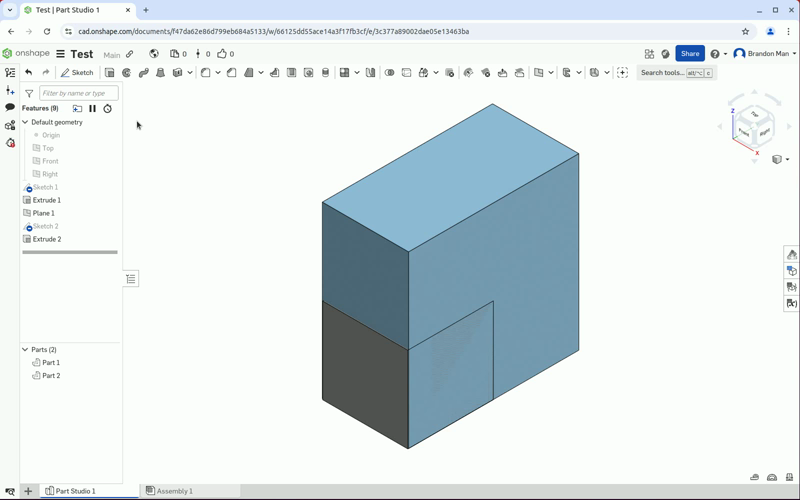
mouse_move(73, 189)
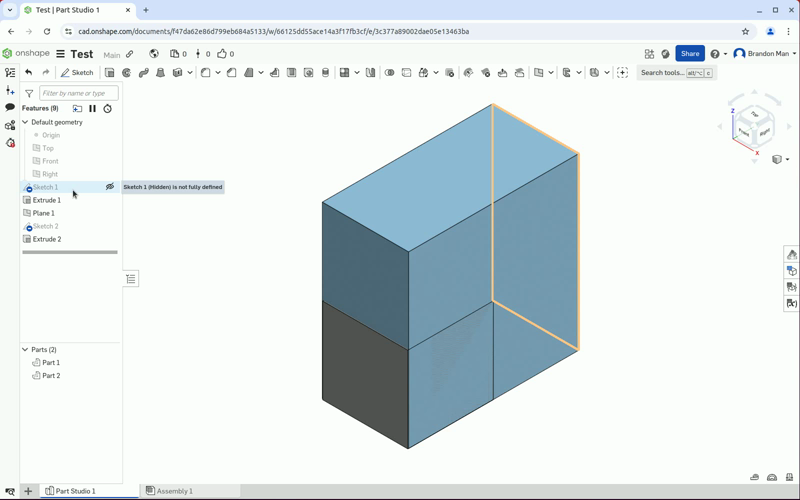
click(73, 189)